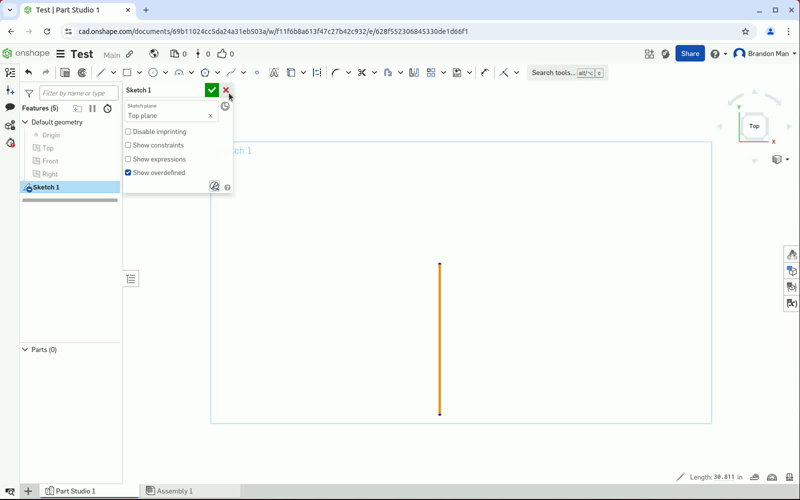
key(shift+h)
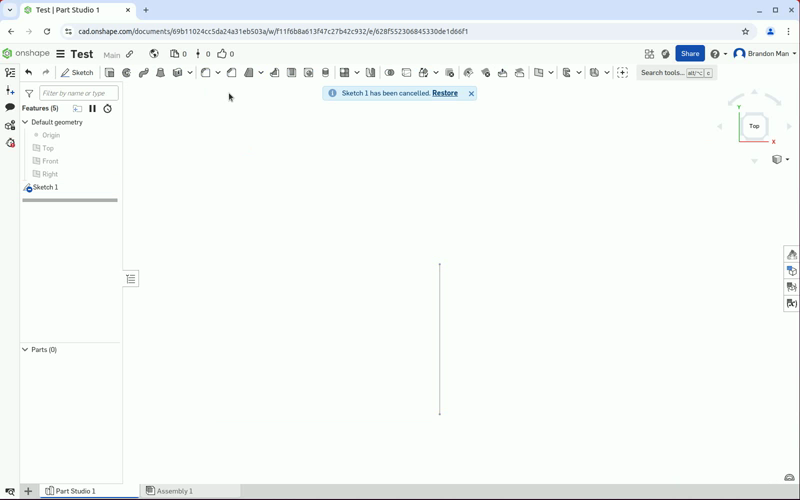
key(shift+s)
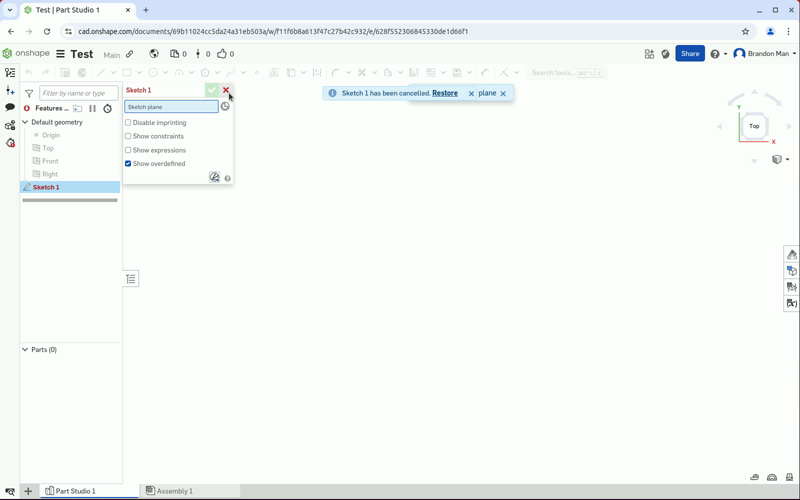
mouse_move(73, 150)
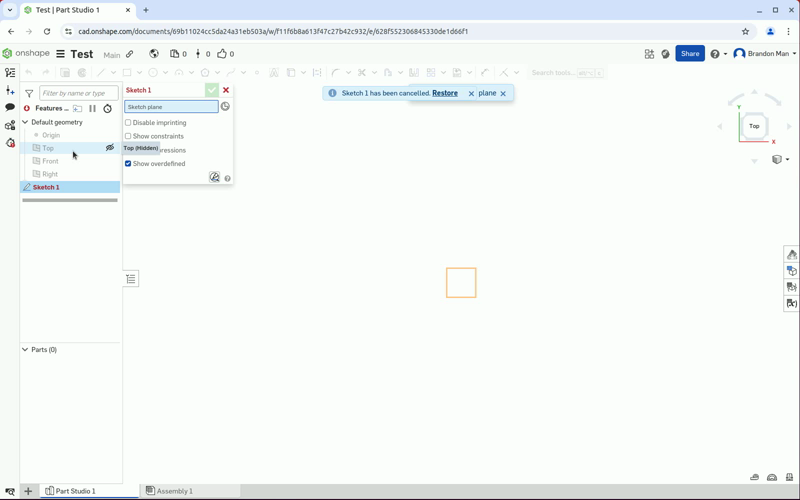
click(73, 150)
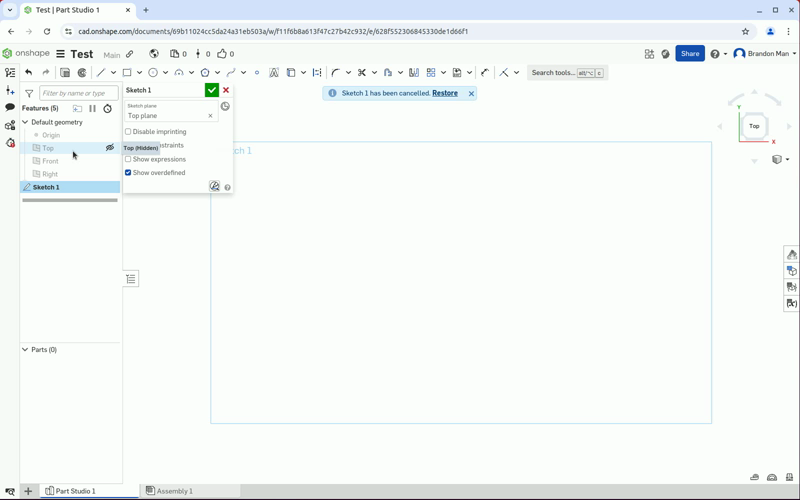
mouse_move(73, 352)
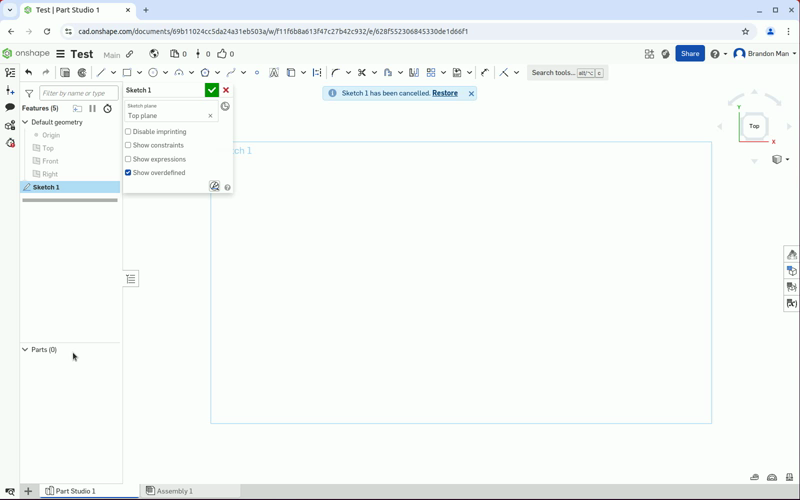
key(y)
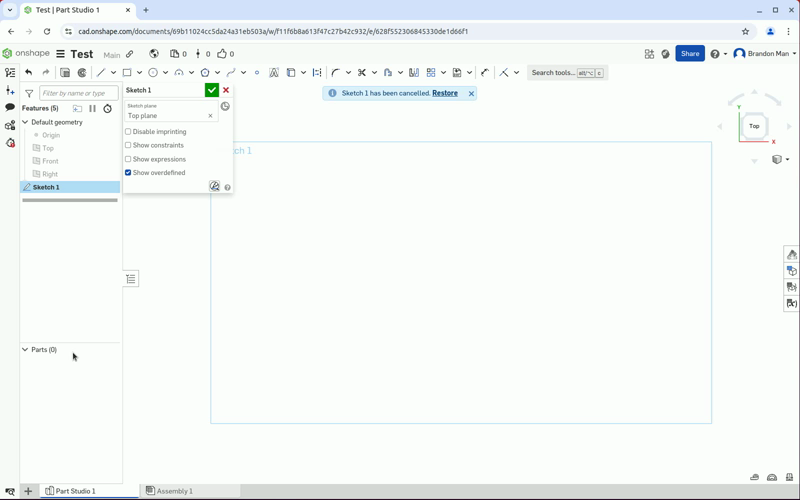
key(l)
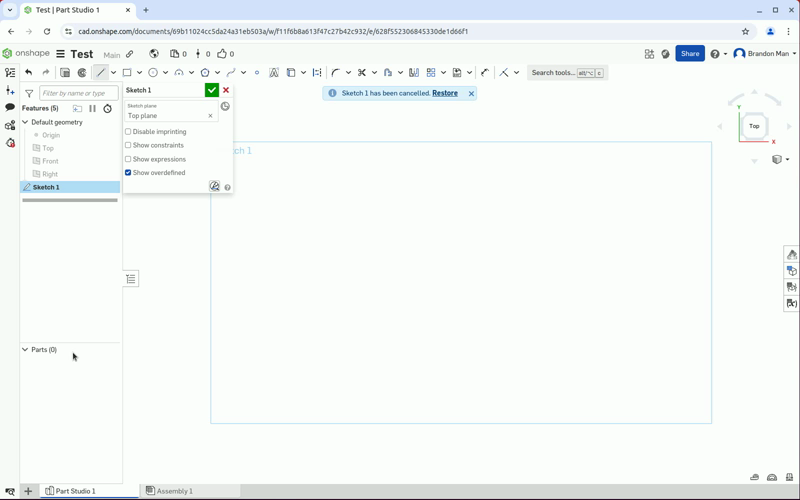
key_down(shift)
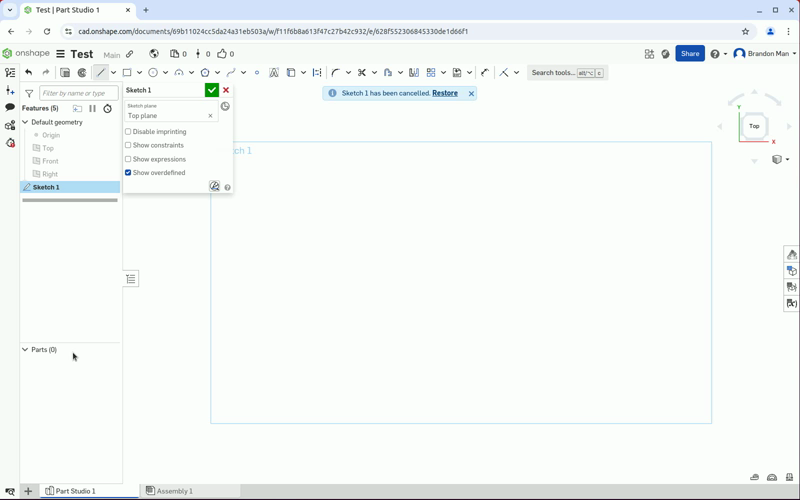
mouse_move(348, 395)
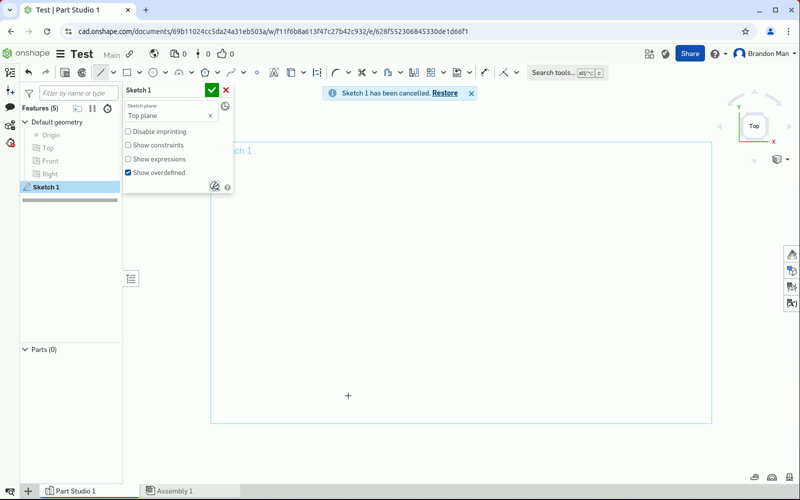
click(348, 395)
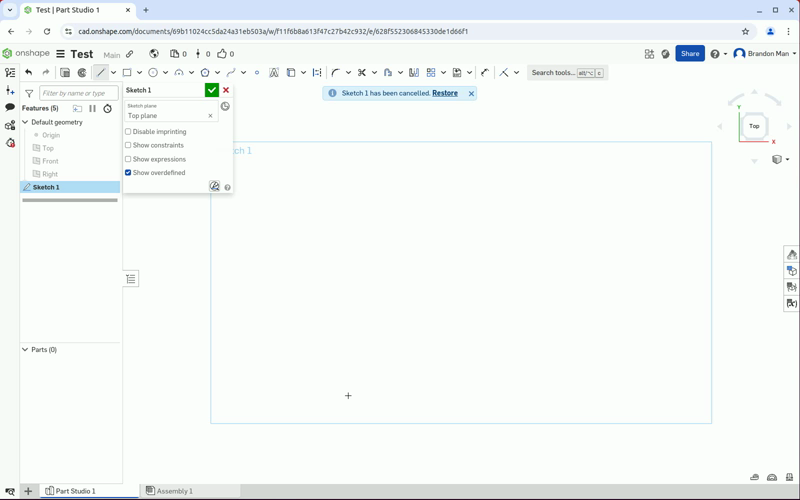
key_up(shift)
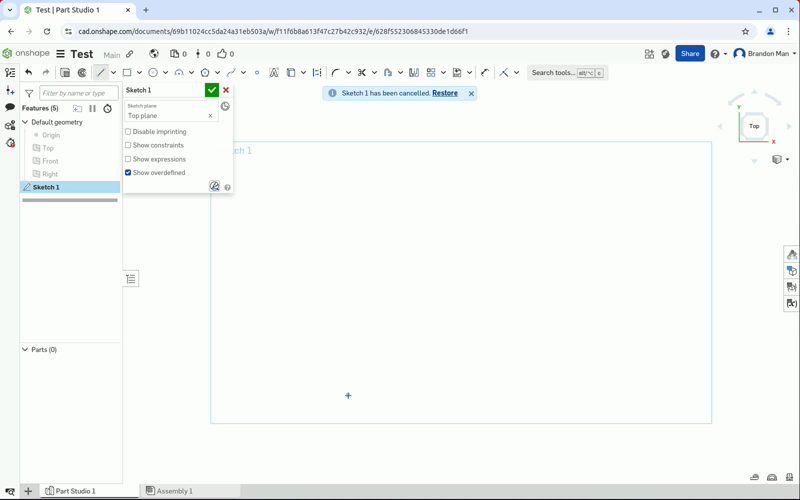
key_down(shift)
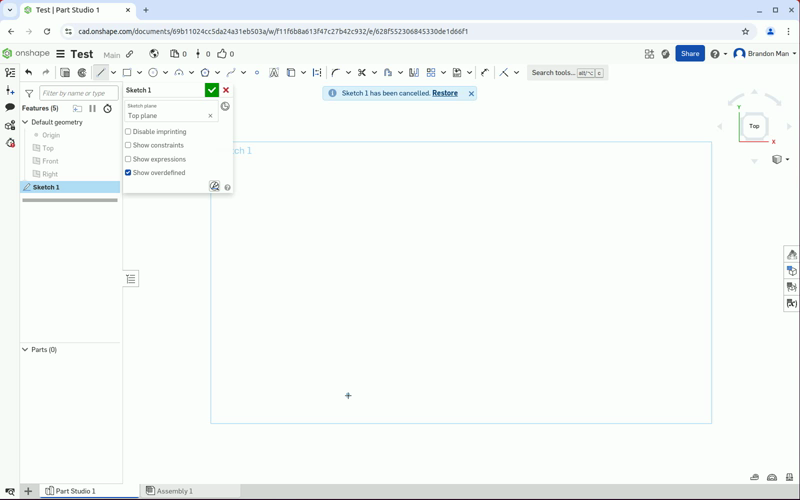
mouse_move(572, 395)
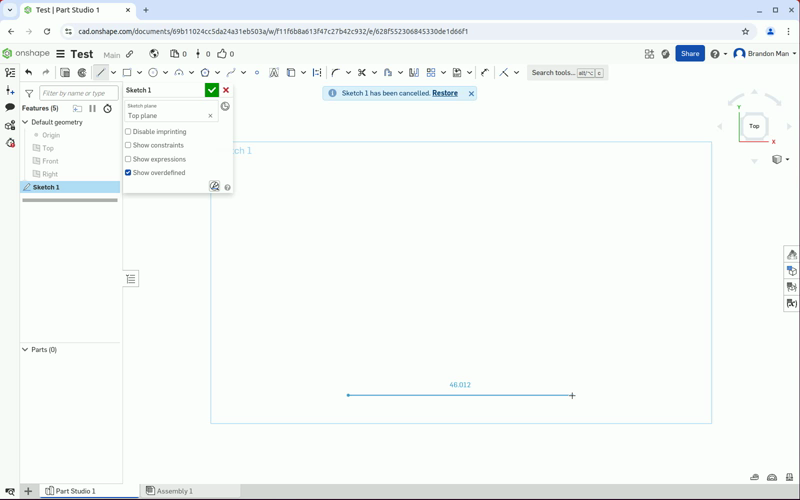
click(572, 395)
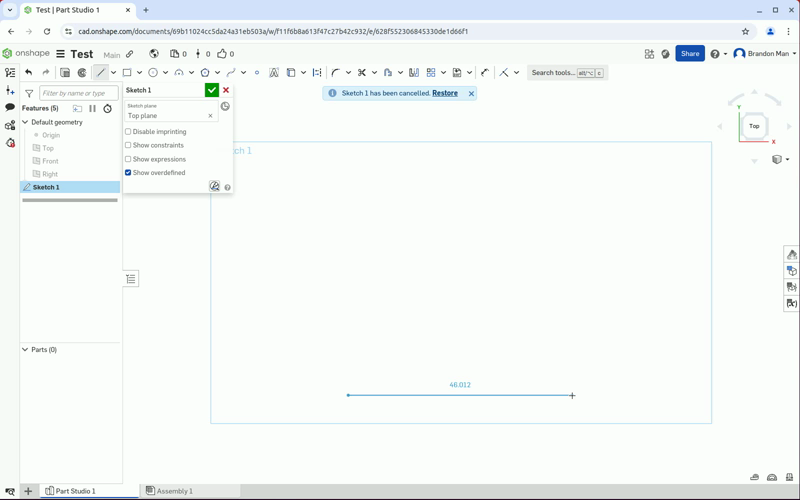
key_up(shift)
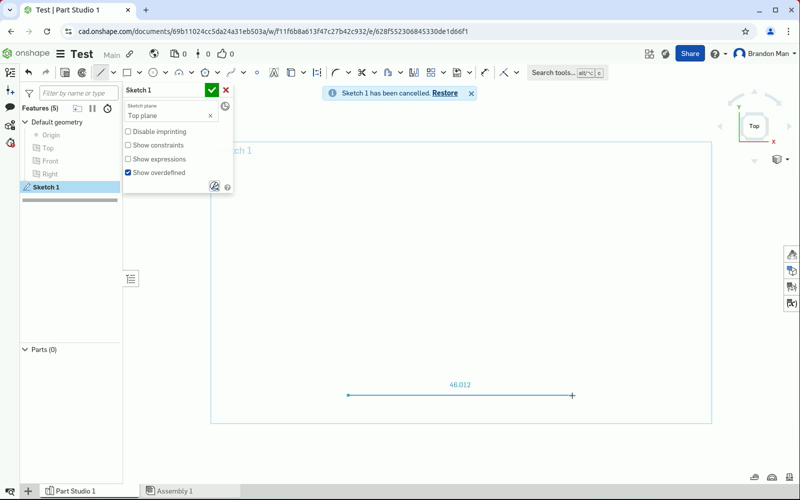
key_down(shift)
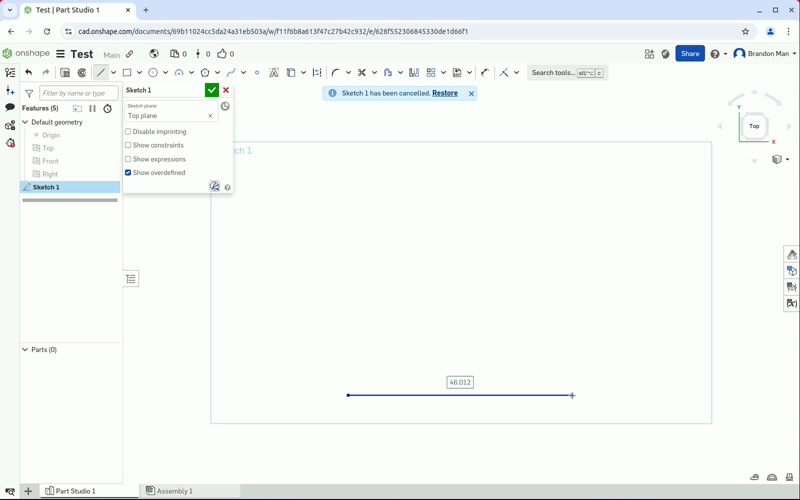
mouse_move(572, 171)
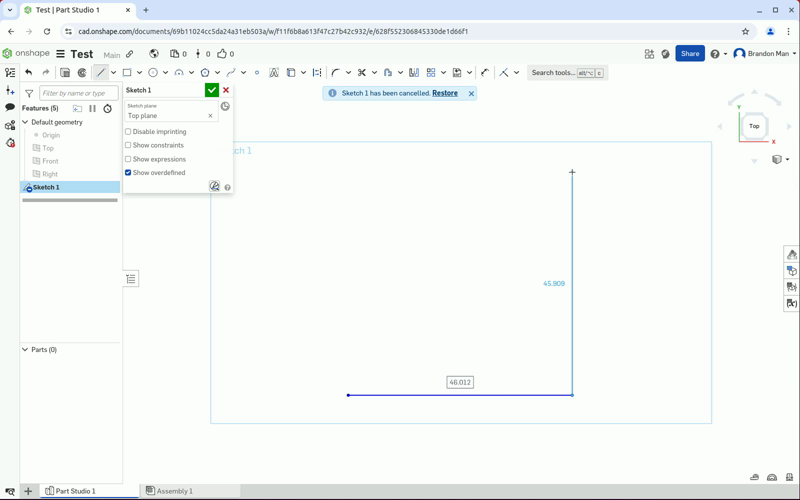
click(572, 171)
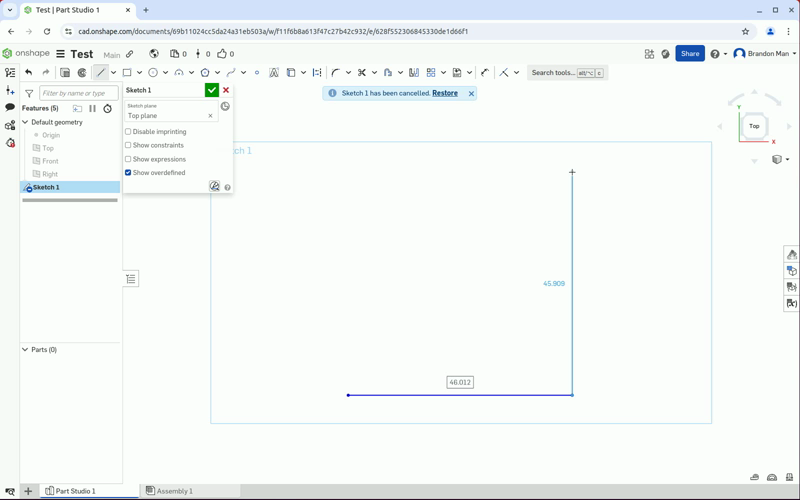
key_up(shift)
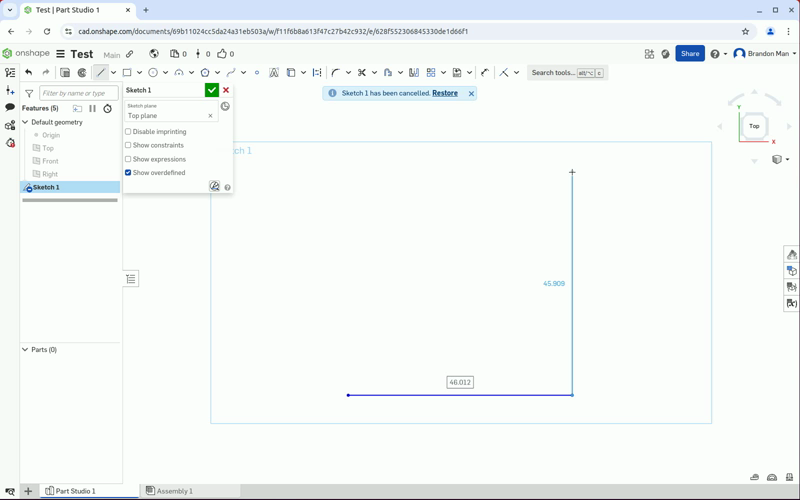
key_down(shift)
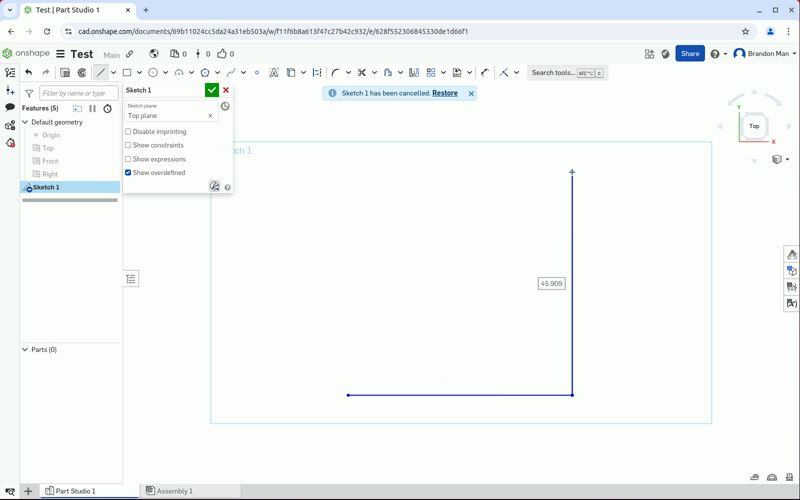
mouse_move(348, 171)
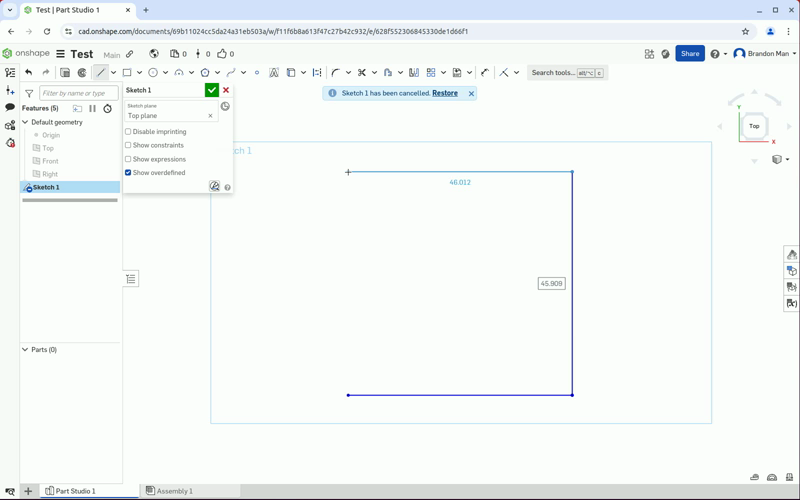
click(348, 171)
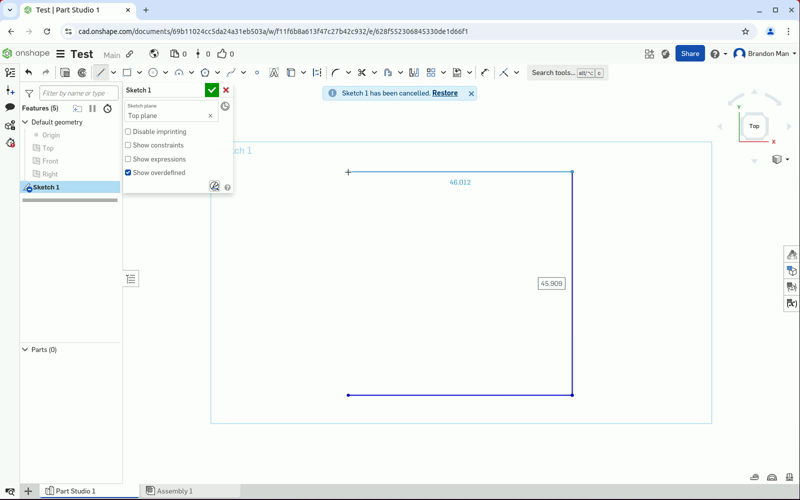
key_up(shift)
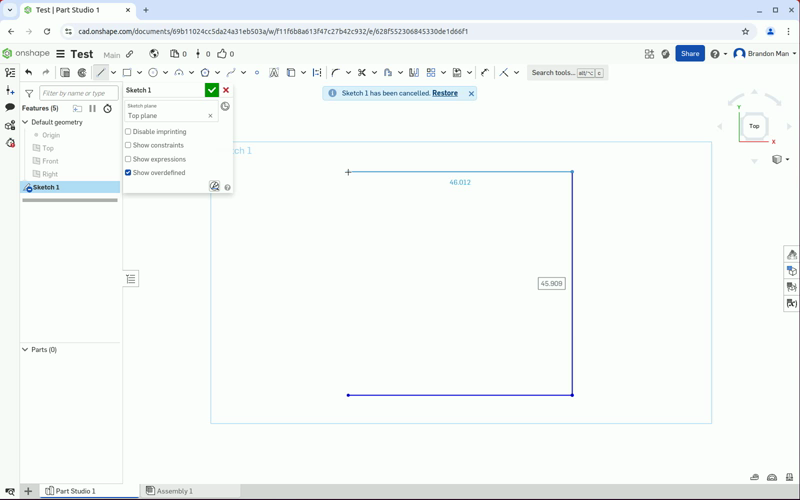
key_down(shift)
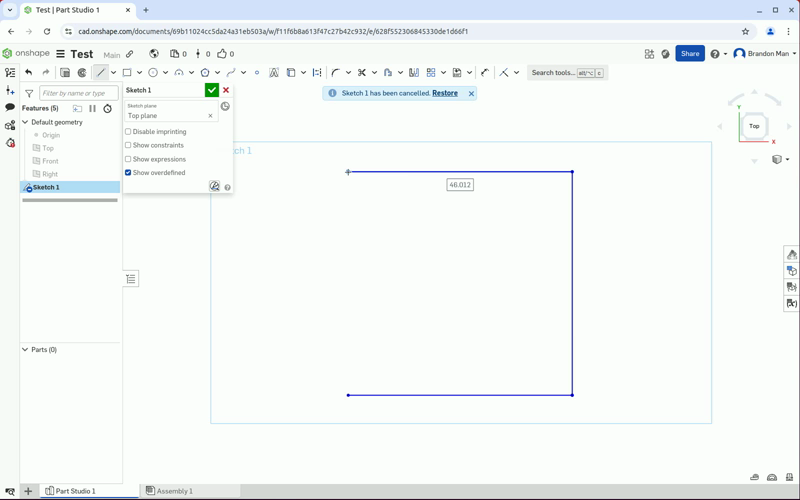
mouse_move(348, 395)
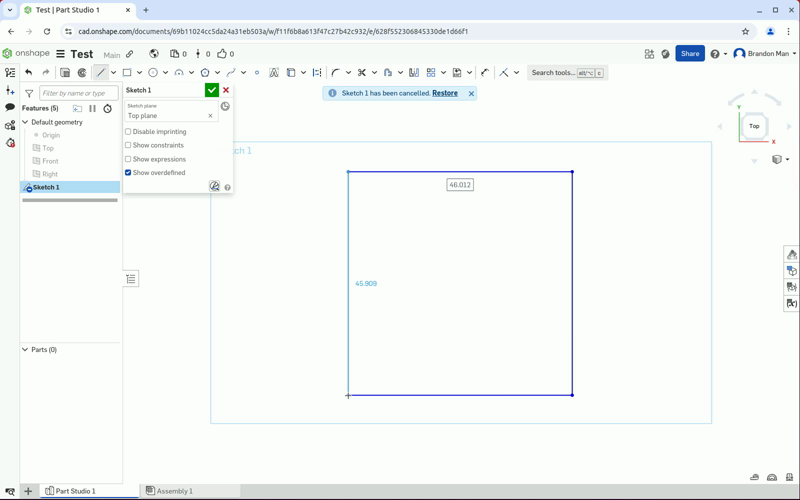
key_up(shift)
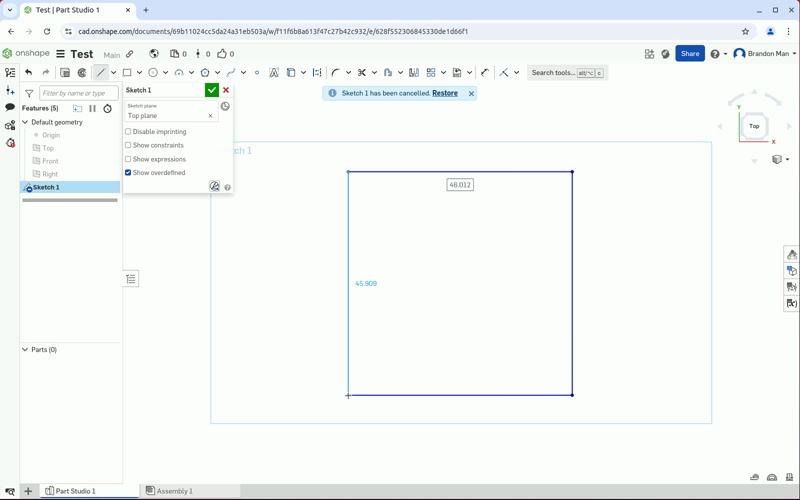
click(348, 395)
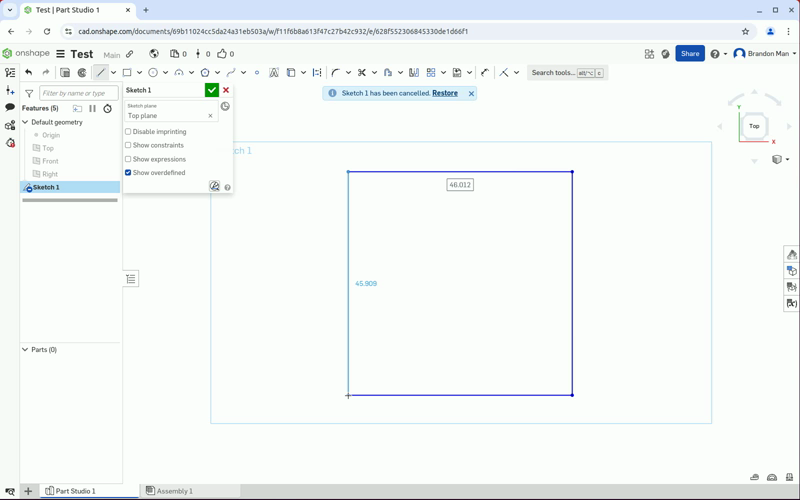
key(esc)
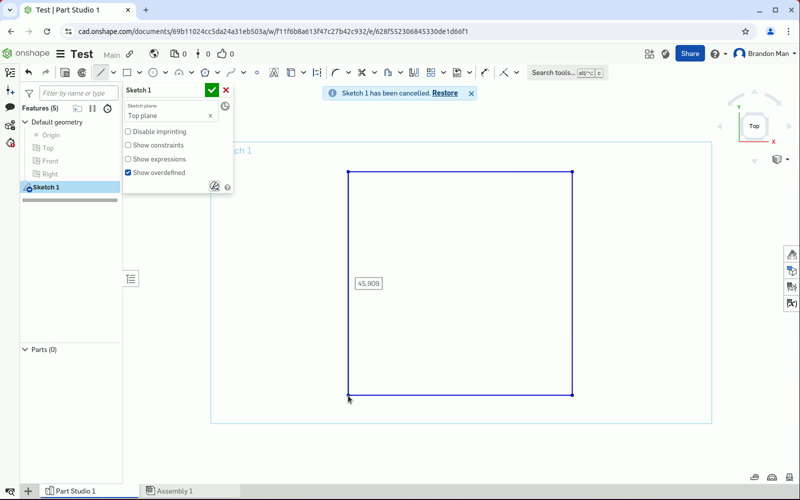
key(c)
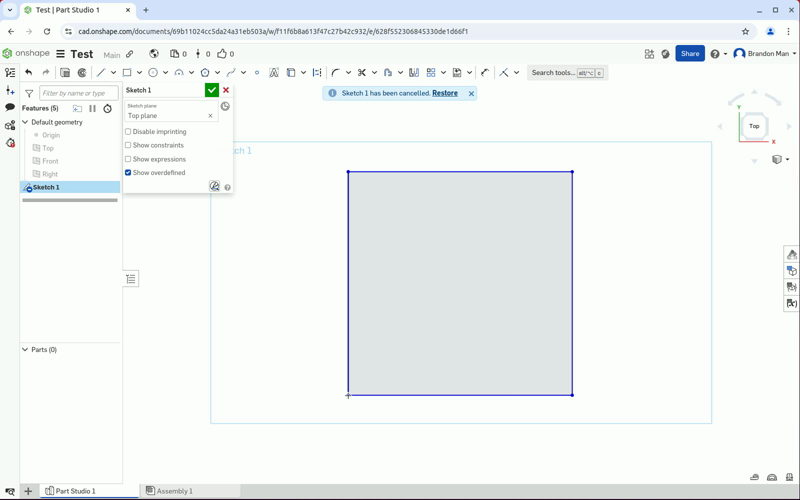
key_down(shift)
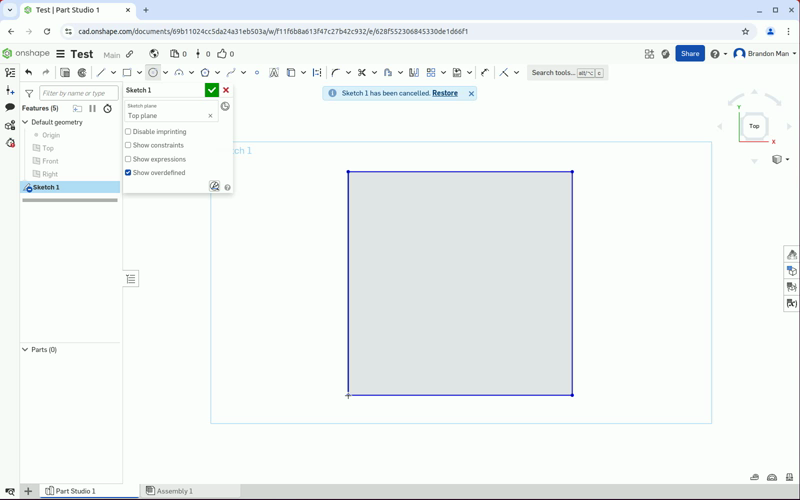
mouse_move(419, 282)
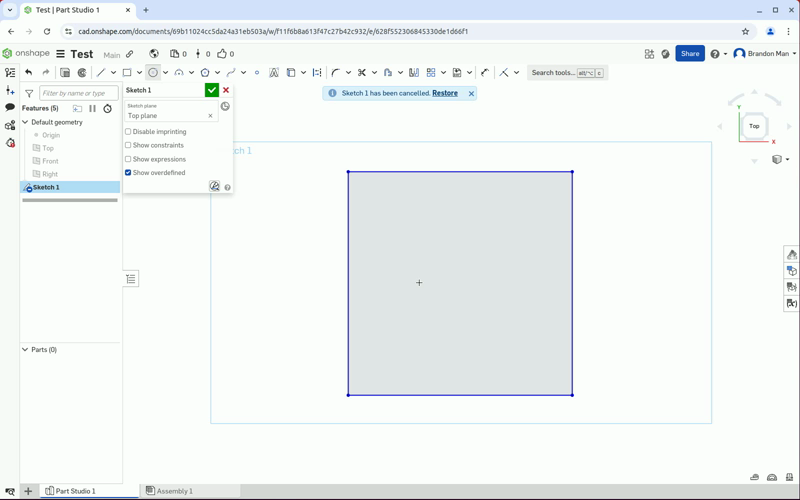
click(419, 282)
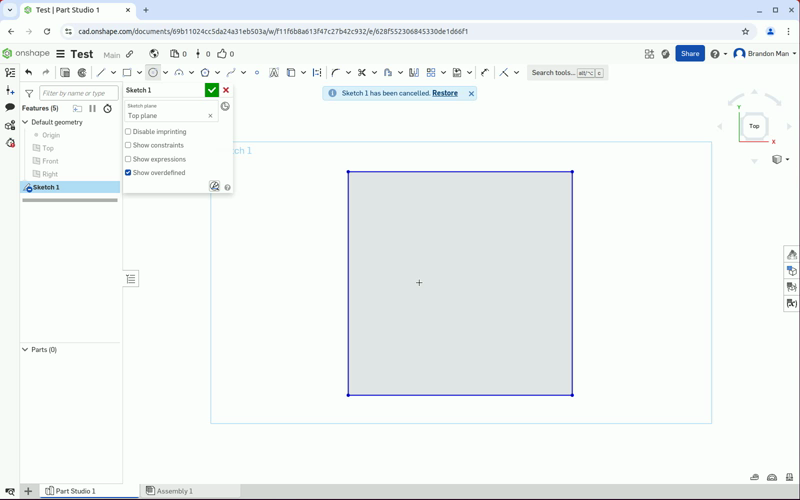
key_up(shift)
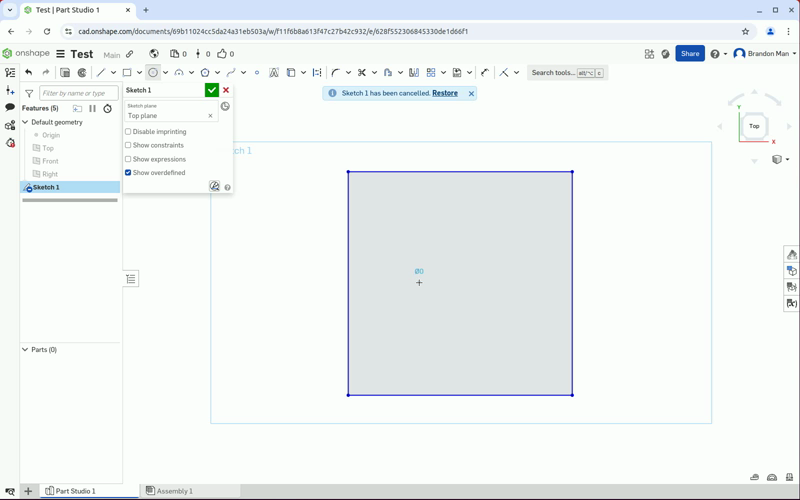
mouse_move(447, 282)
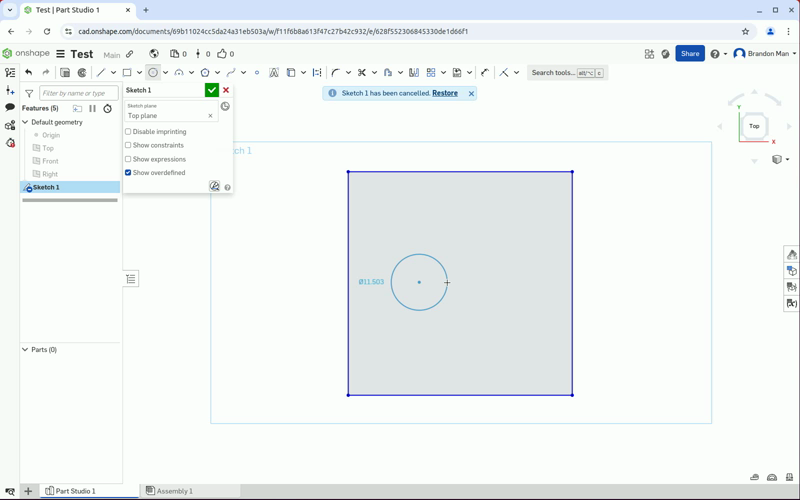
click(447, 282)
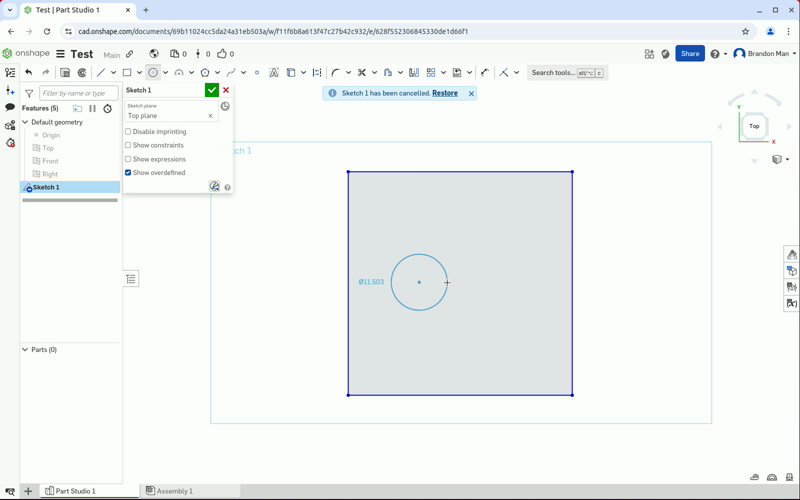
key(esc)
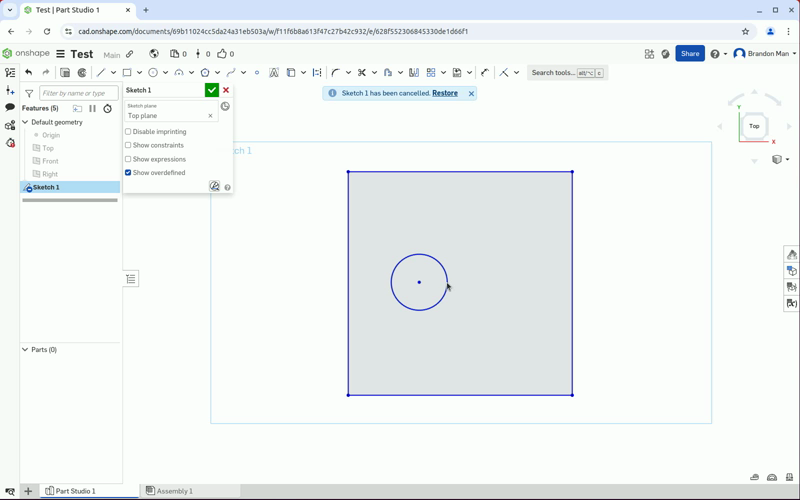
mouse_move(524, 268)
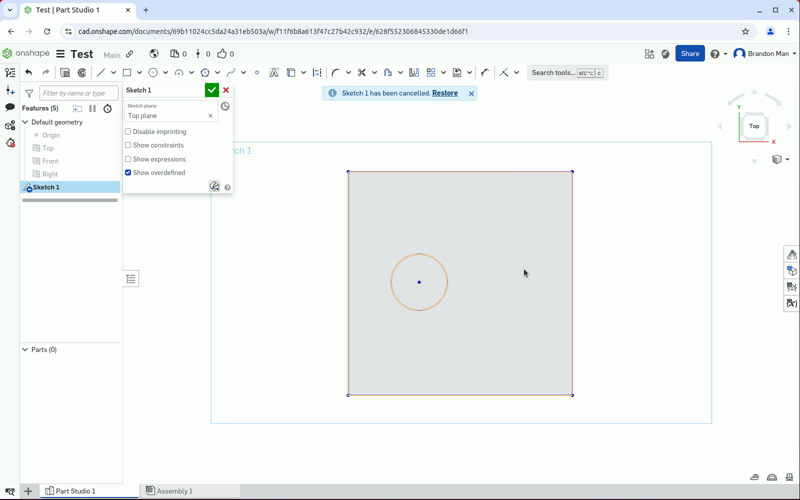
click(524, 268)
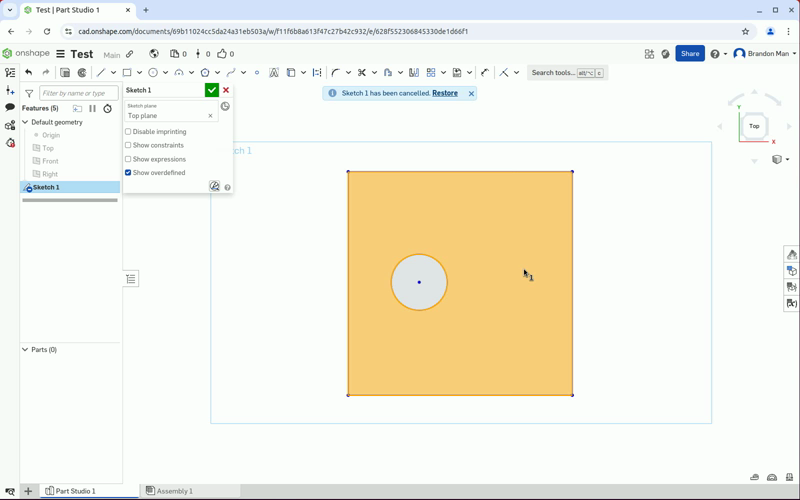
mouse_move(73, 352)
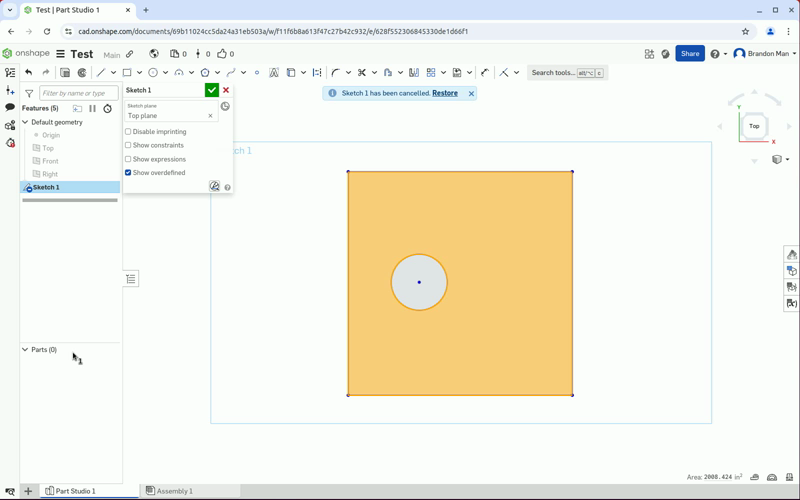
key(shift+y)
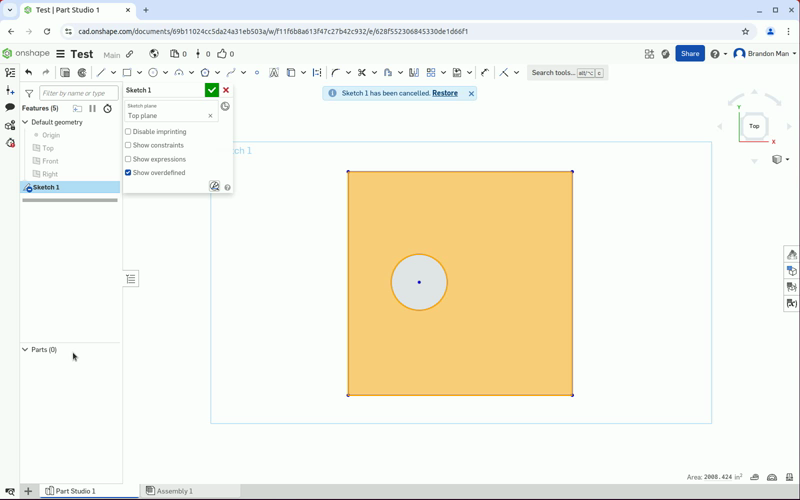
key(shift+e)
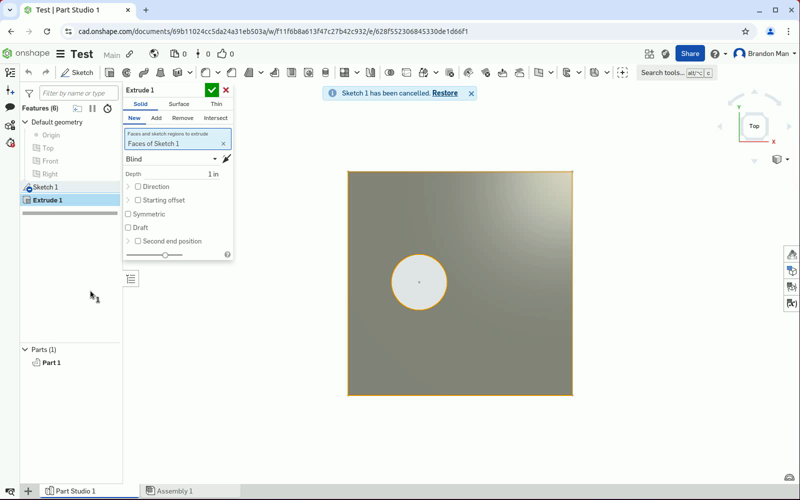
mouse_move(143, 106)
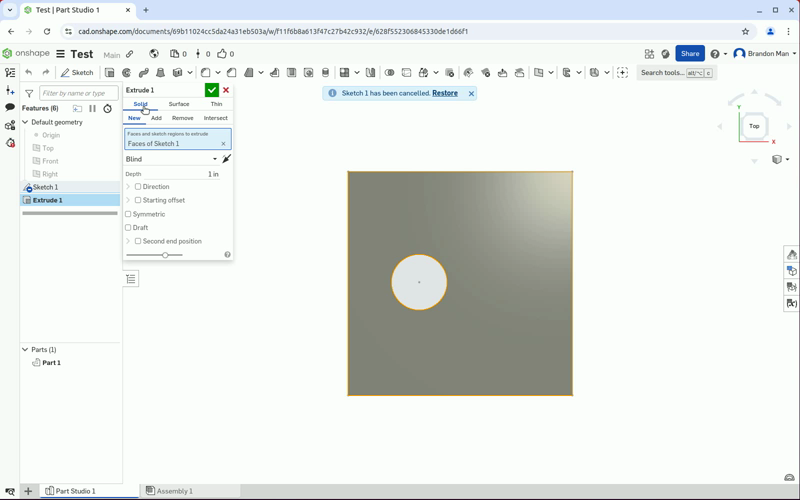
click(143, 106)
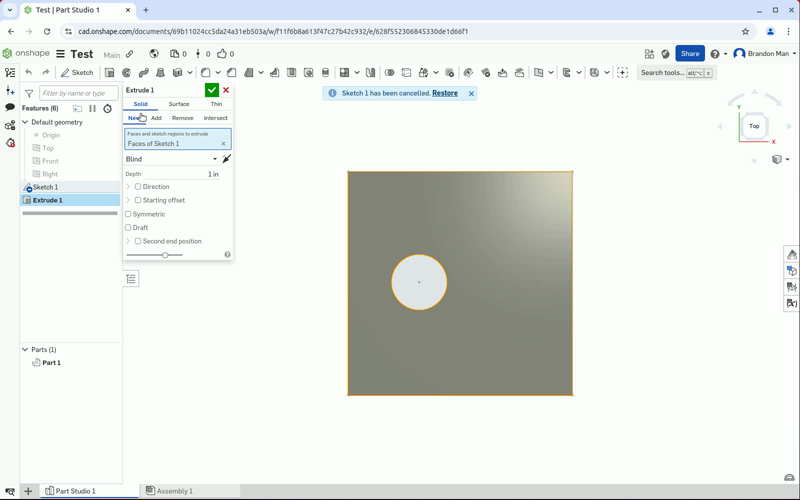
mouse_move(137, 120)
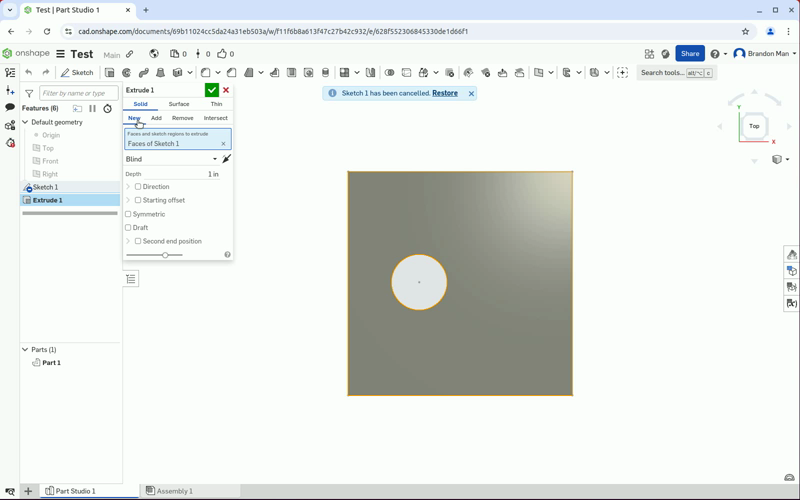
click(137, 120)
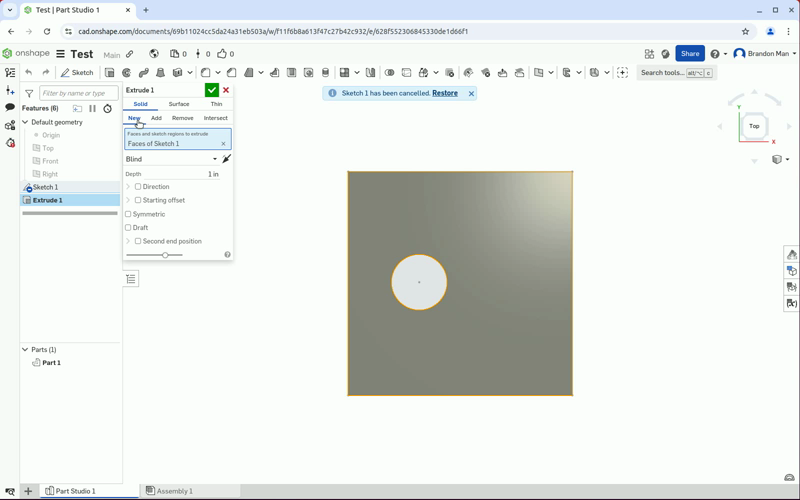
key(tab, 4)
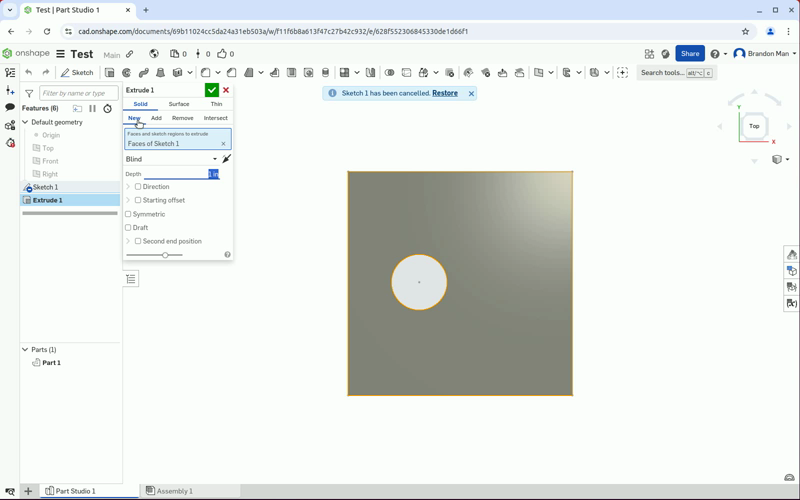
text(11.554)
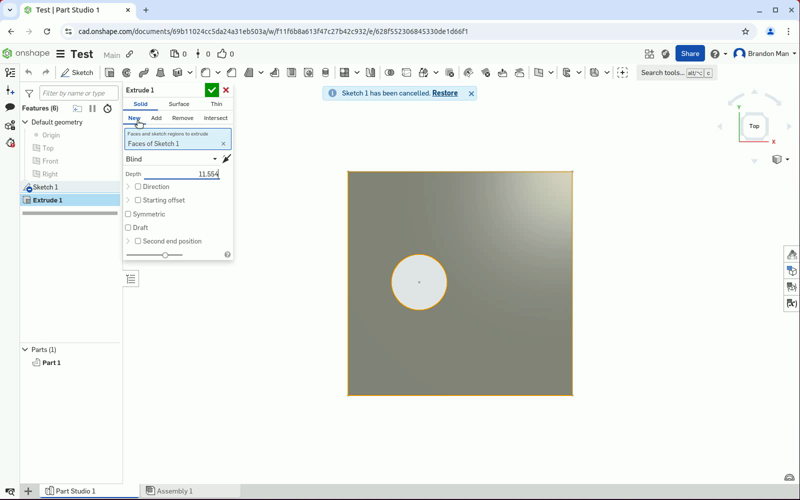
key(enter)
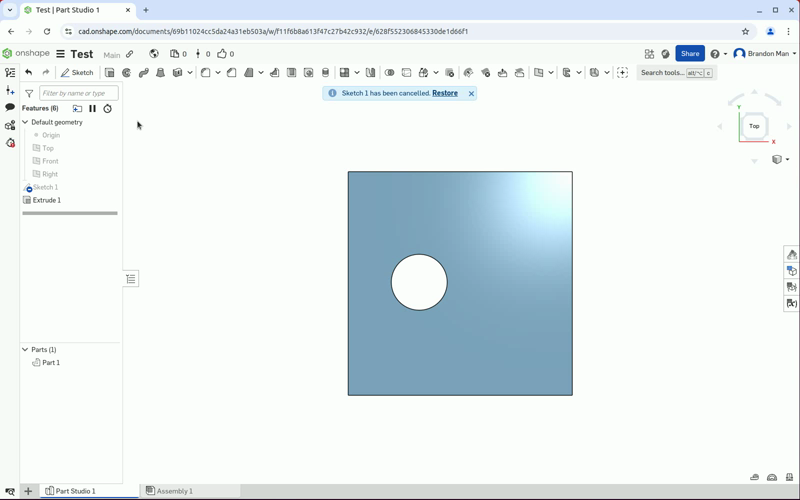
key(shift+h)
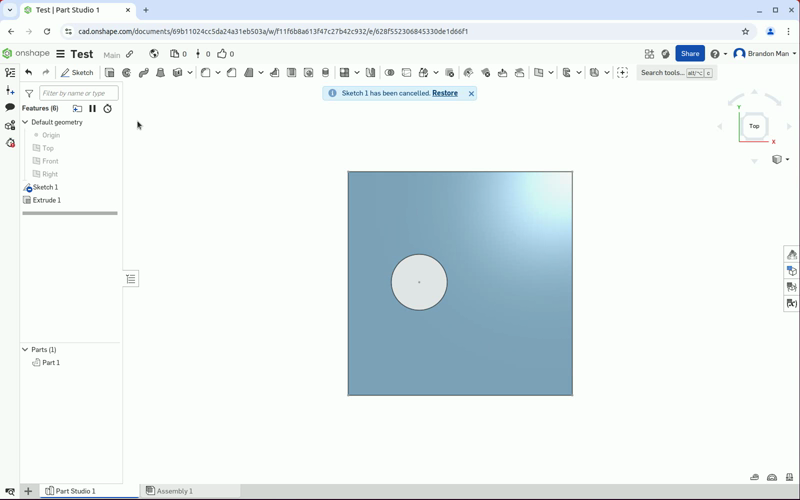
key(shift+h)
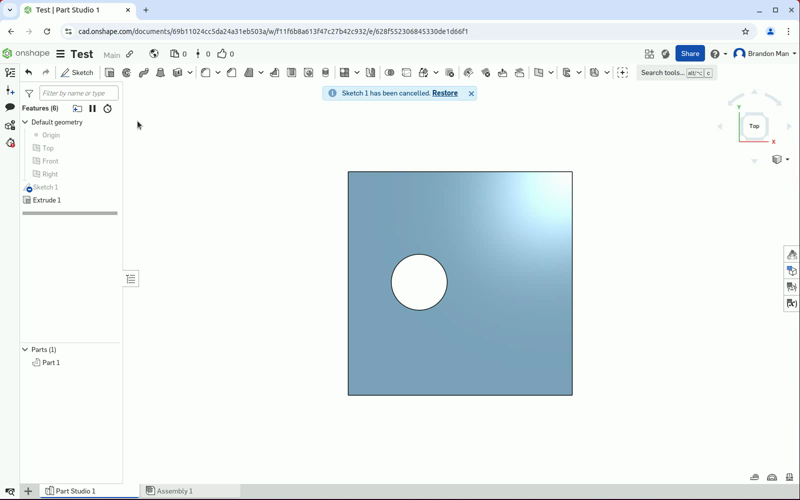
mouse_move(73, 189)
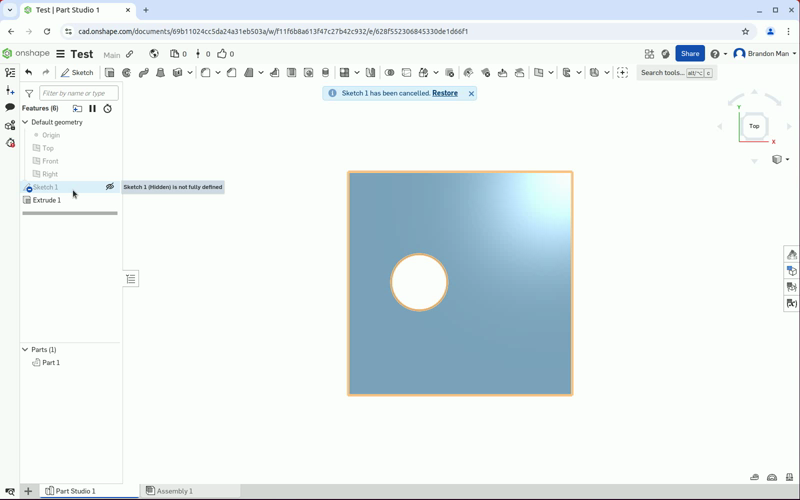
click(73, 189)
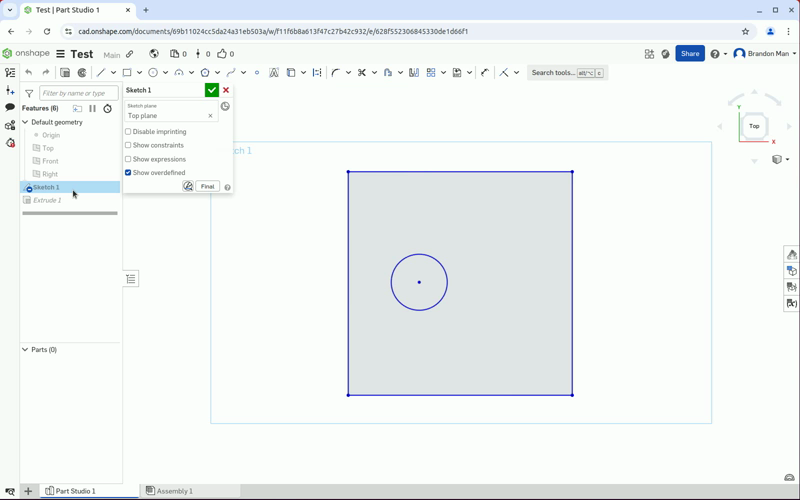
mouse_move(229, 92)
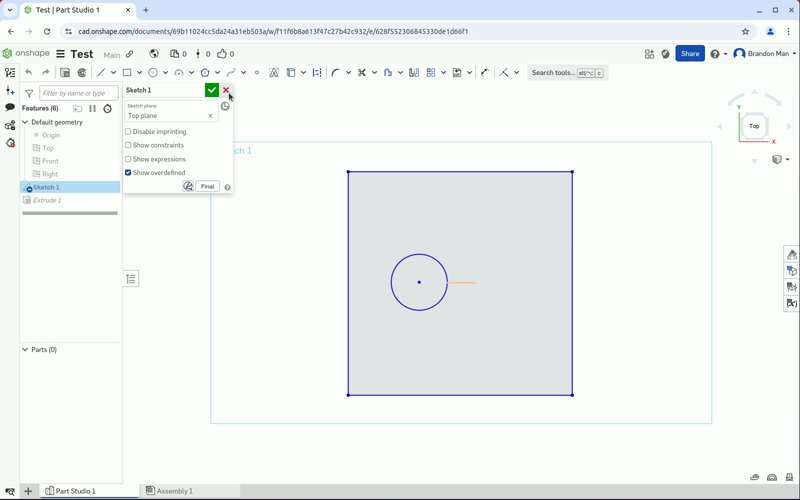
click(229, 92)
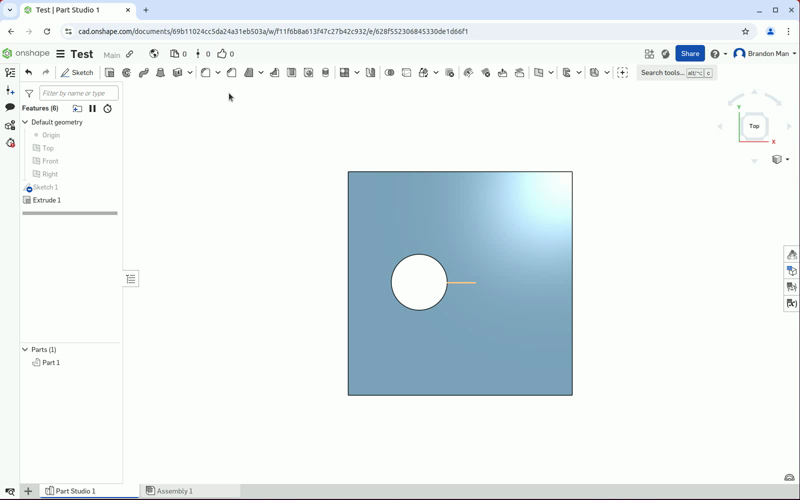
mouse_move(541, 75)
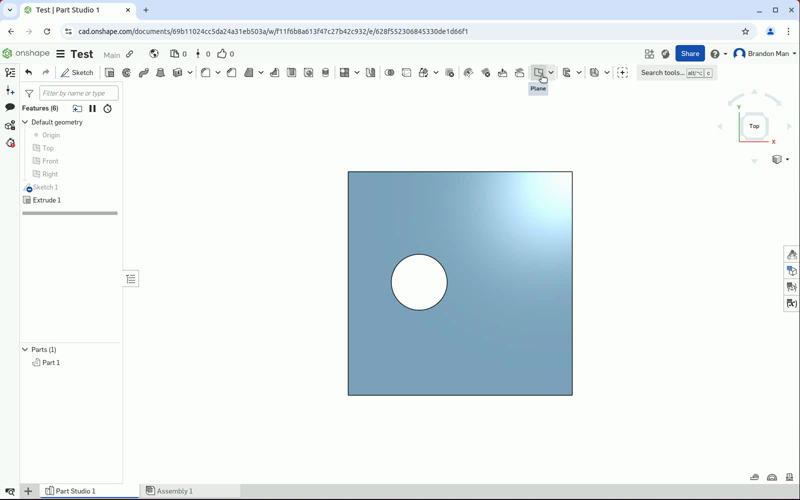
click(541, 75)
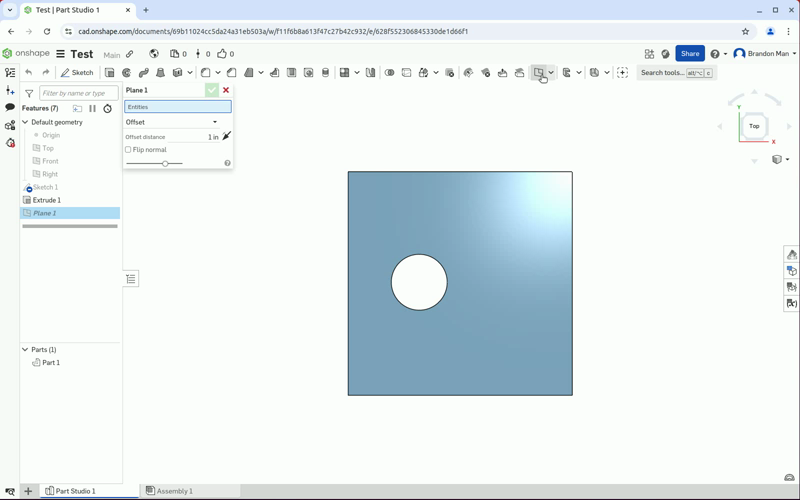
mouse_move(73, 150)
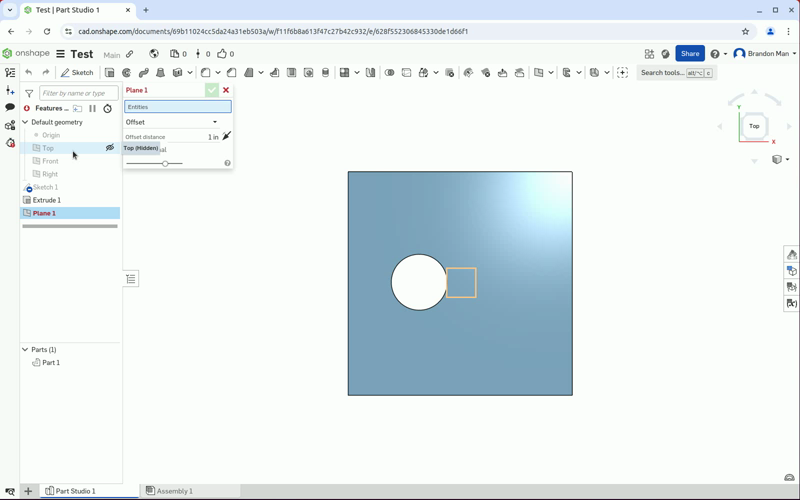
click(73, 150)
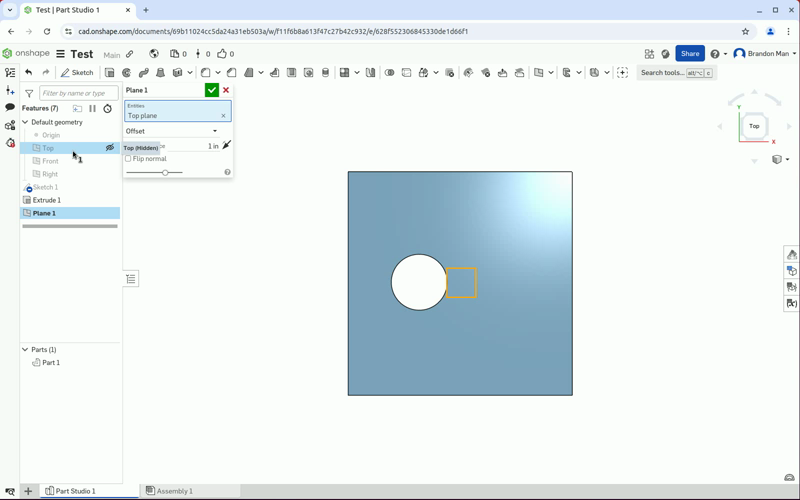
key(tab, 2)
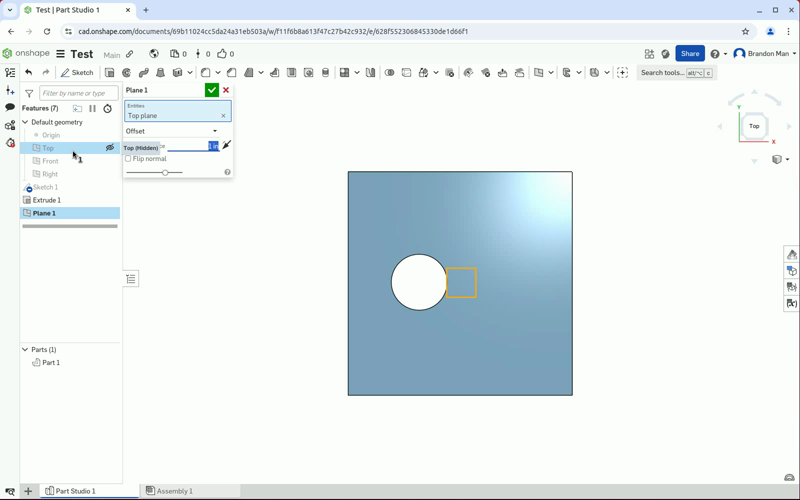
text(11.554)
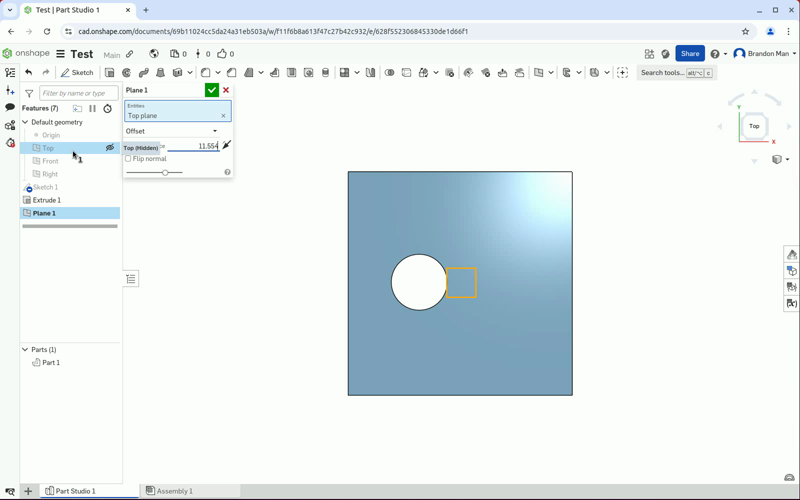
key(enter, 2)
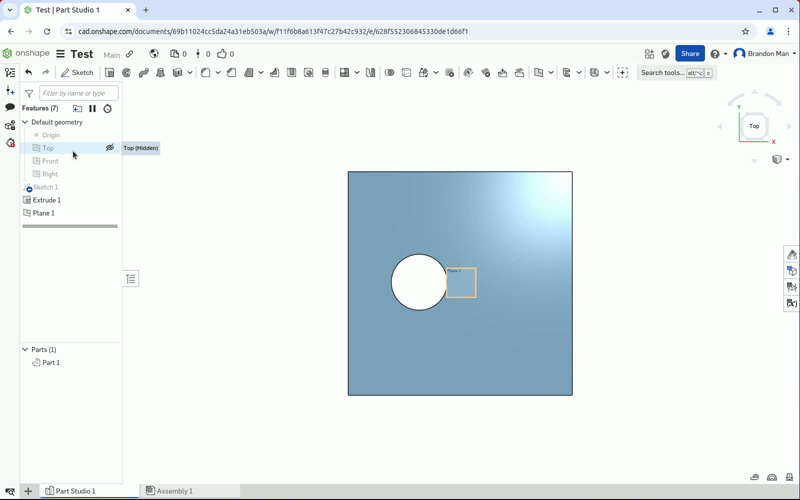
key(shift+s)
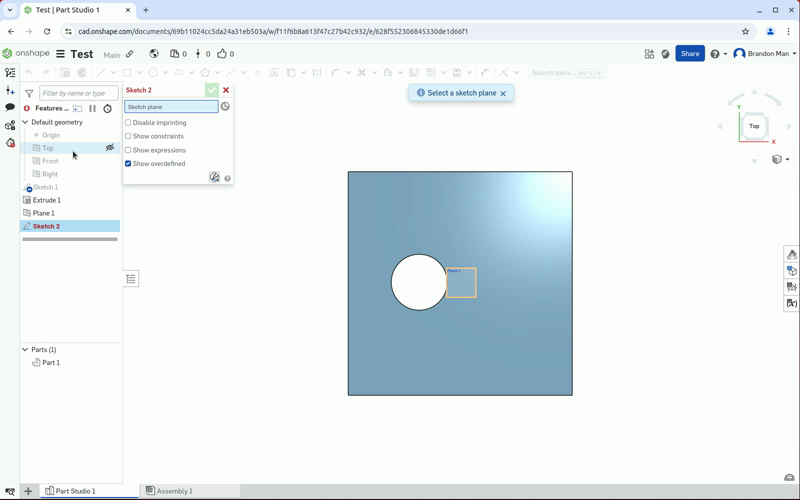
mouse_move(73, 215)
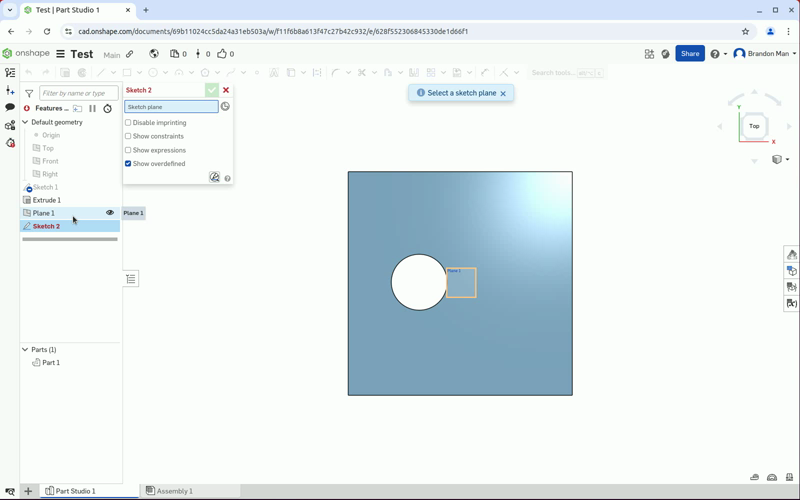
click(73, 215)
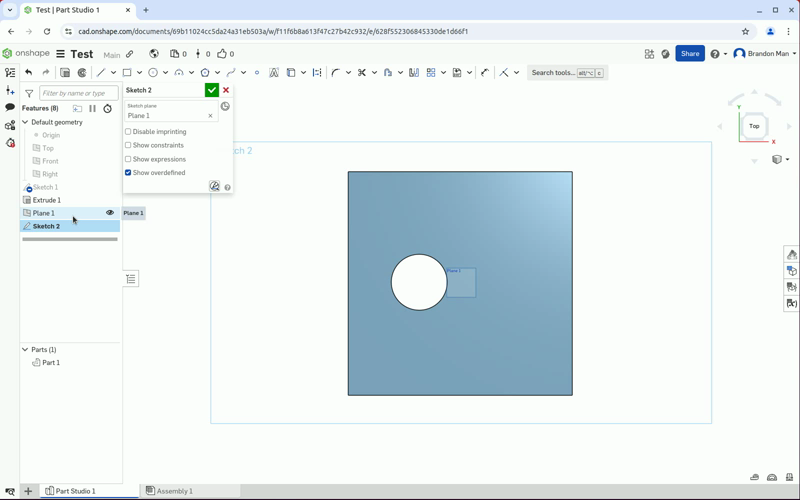
mouse_move(73, 352)
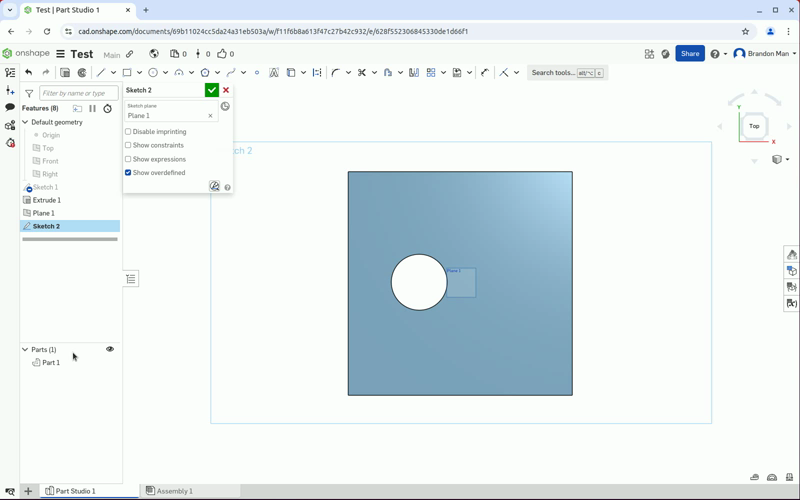
key(y)
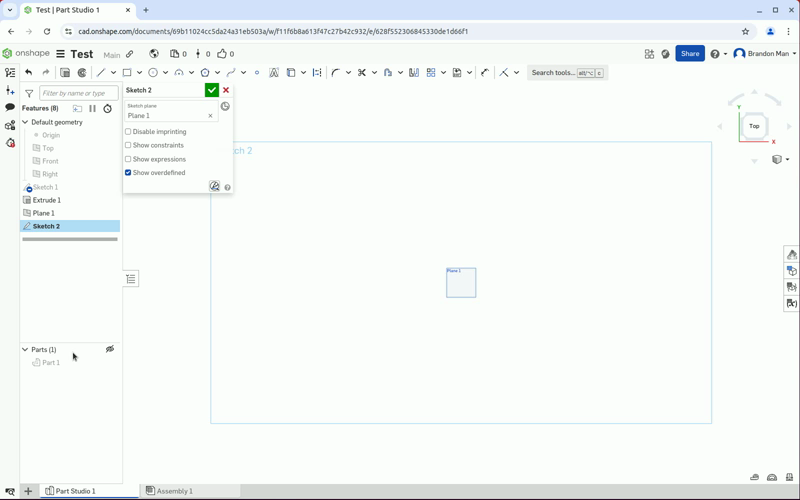
key(l)
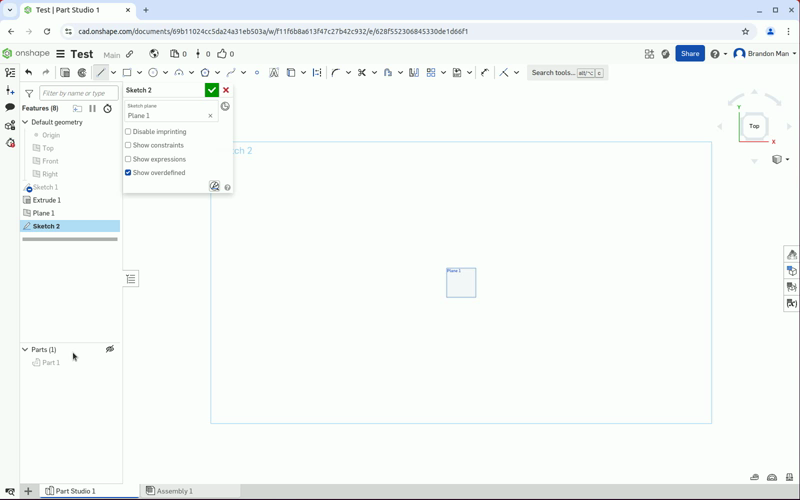
key_down(shift)
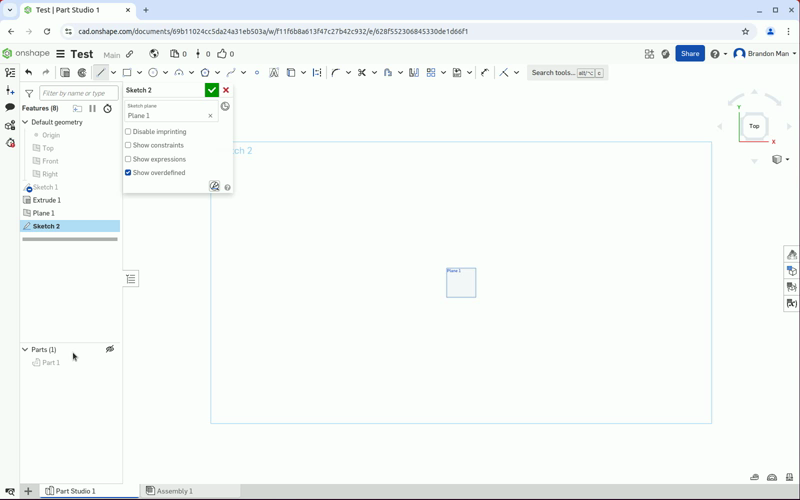
mouse_move(489, 395)
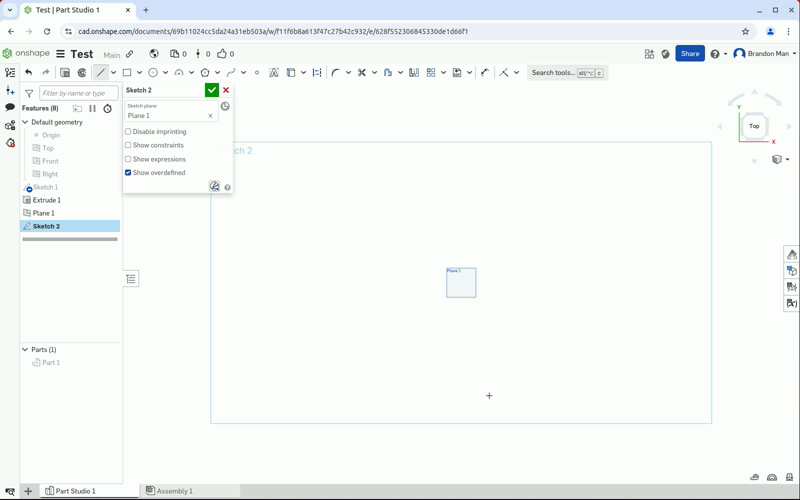
click(489, 395)
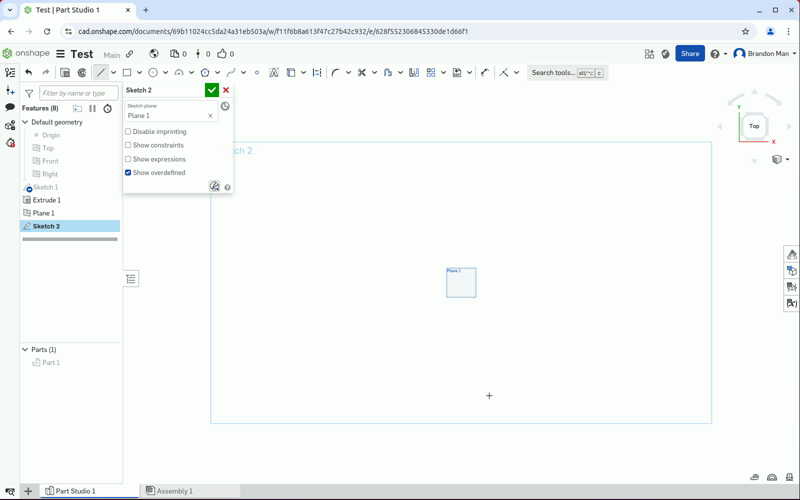
key_up(shift)
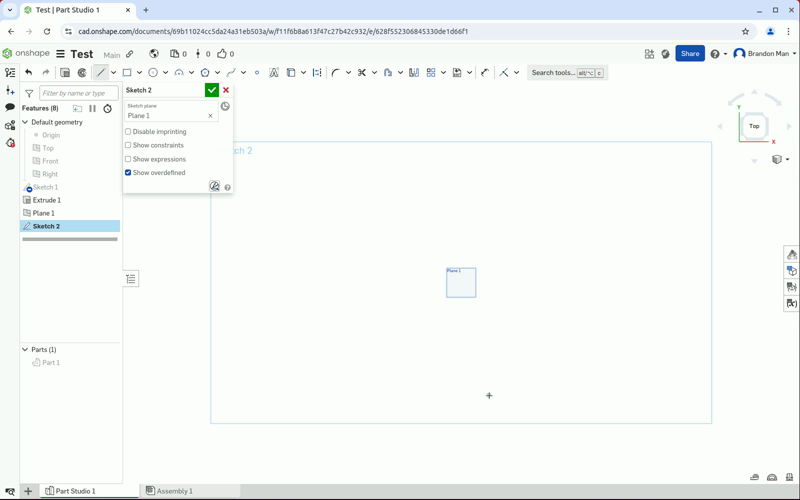
key_down(shift)
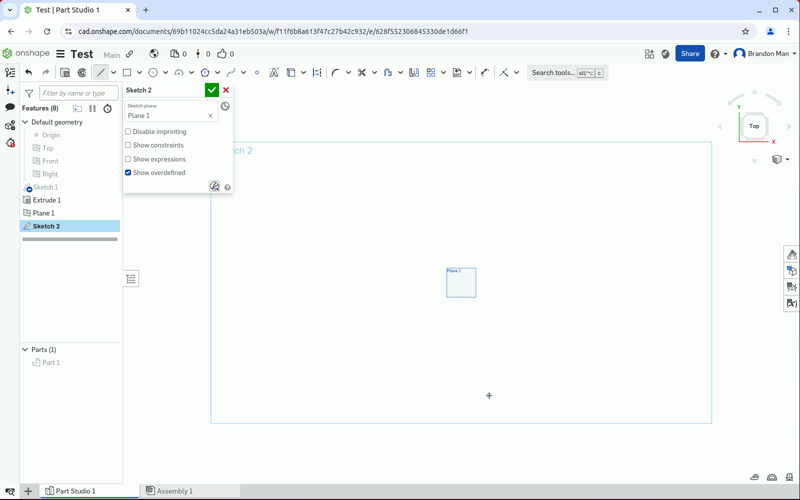
mouse_move(573, 395)
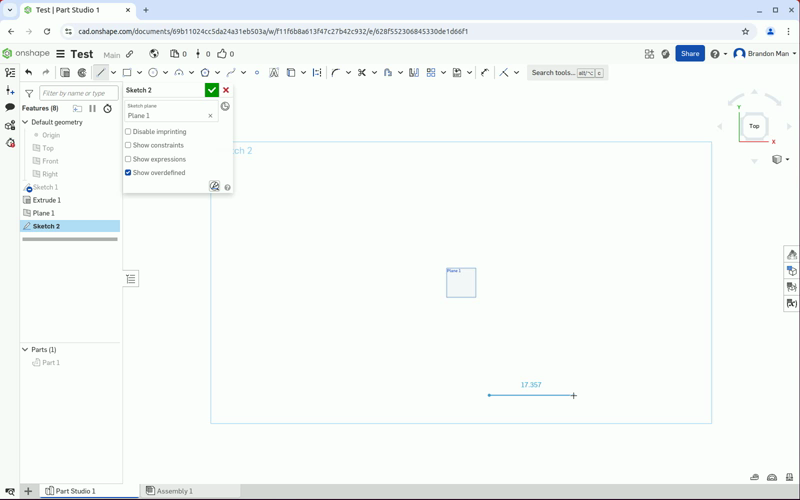
click(573, 395)
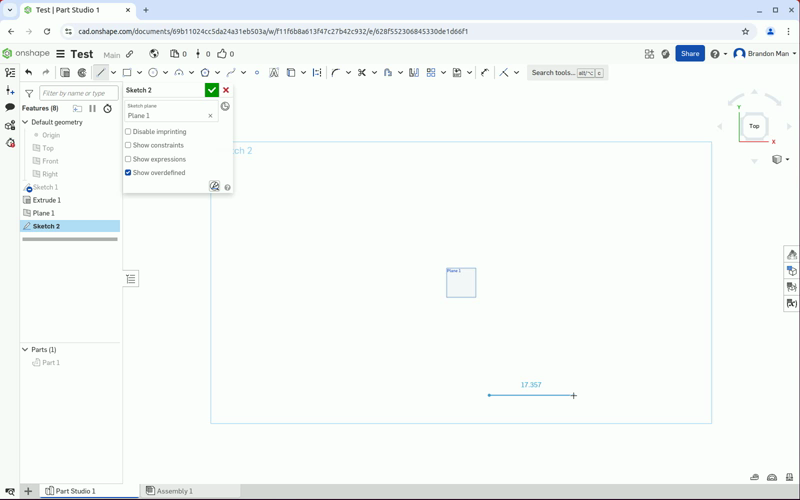
key_up(shift)
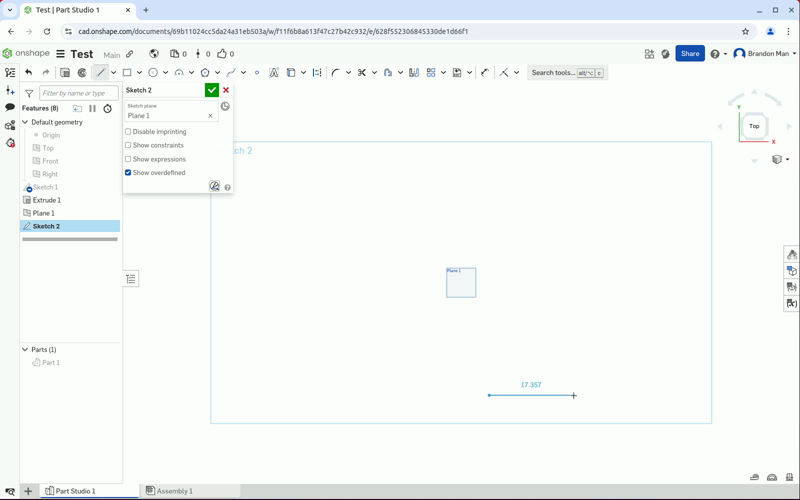
key_down(shift)
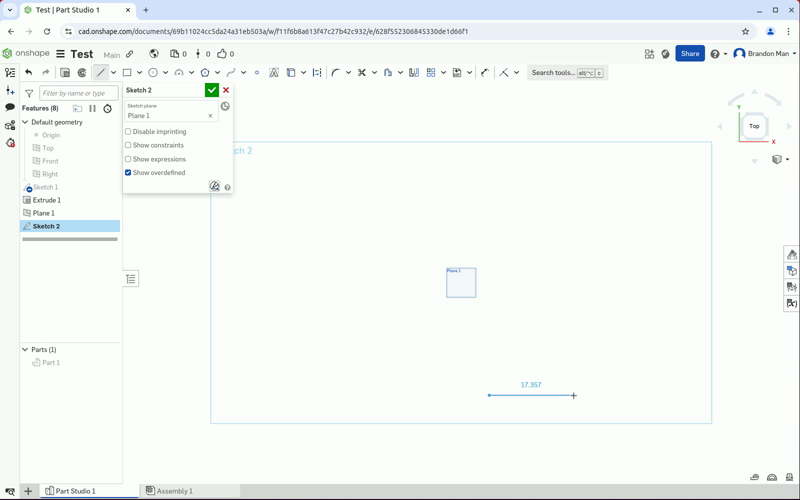
mouse_move(573, 171)
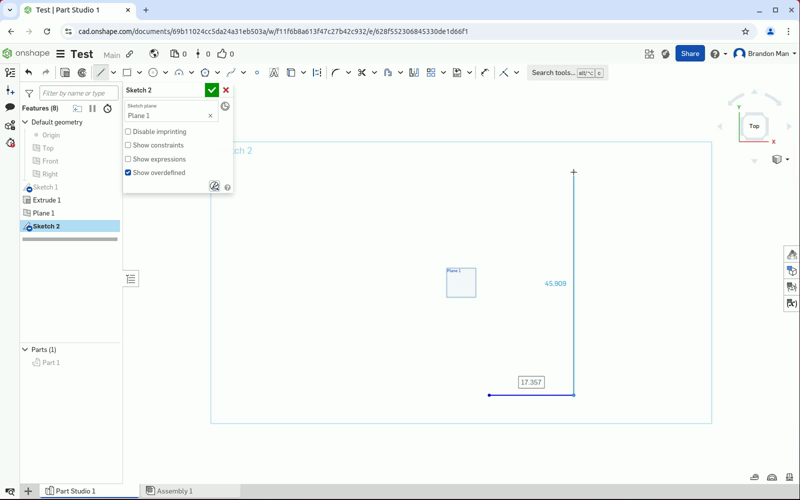
click(573, 171)
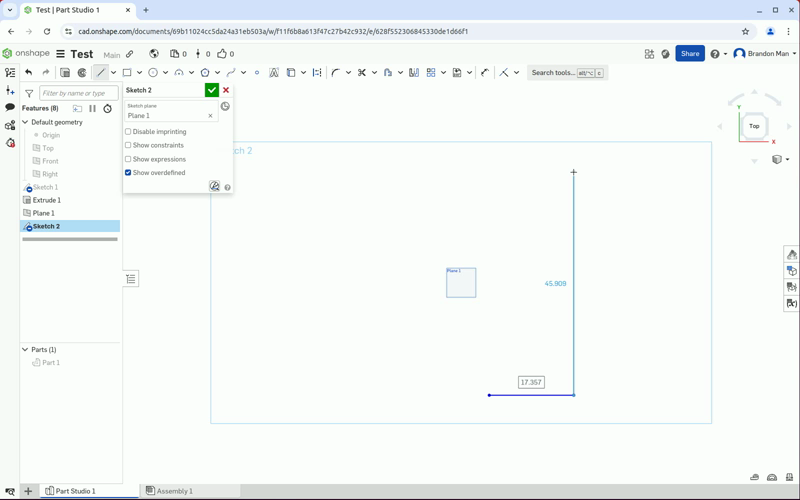
key_up(shift)
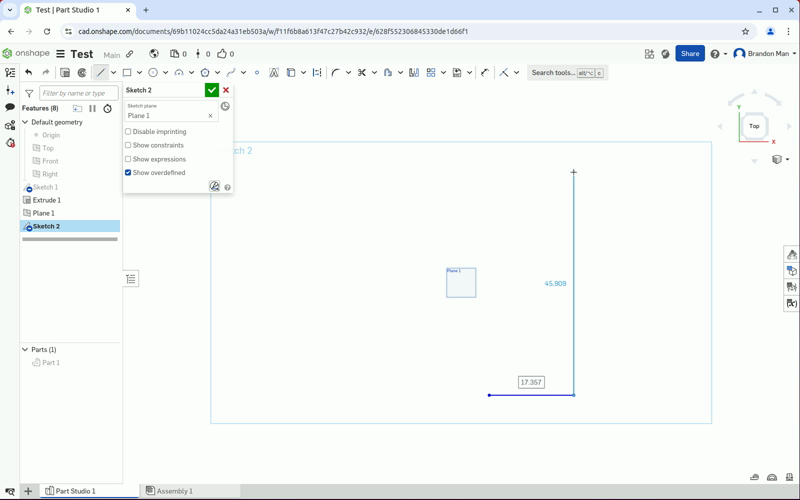
key_down(shift)
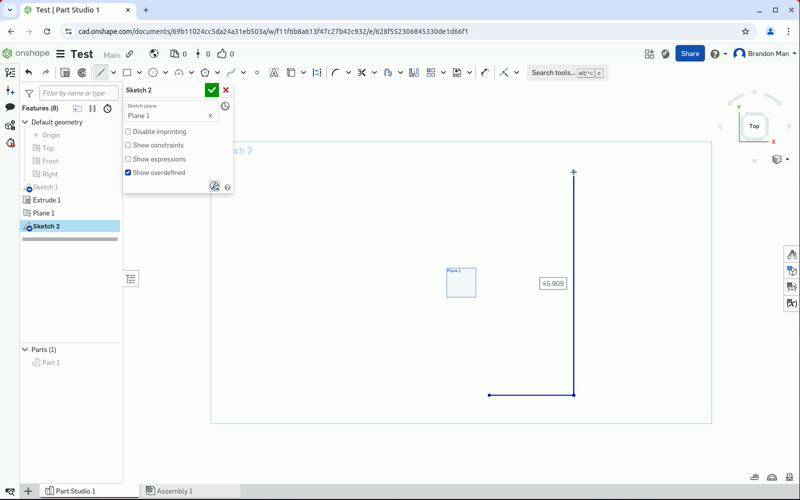
mouse_move(489, 171)
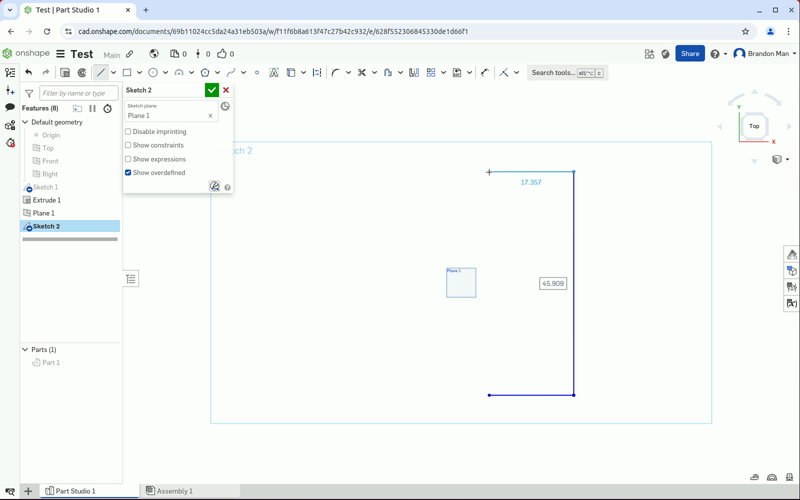
click(489, 171)
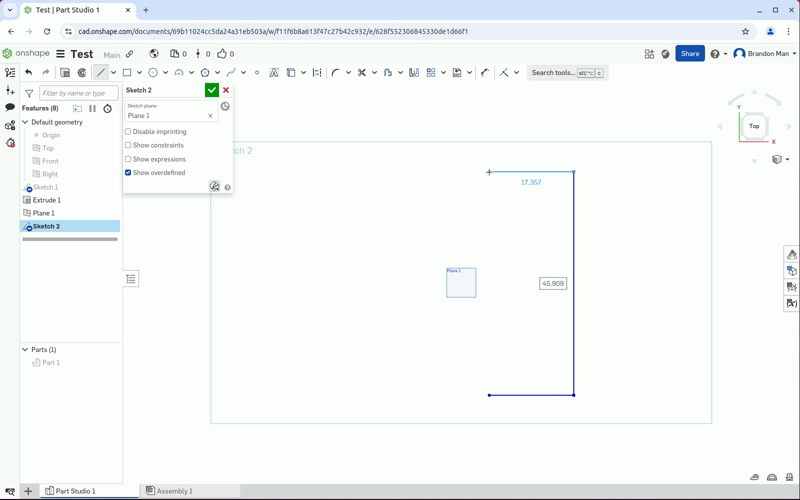
key_up(shift)
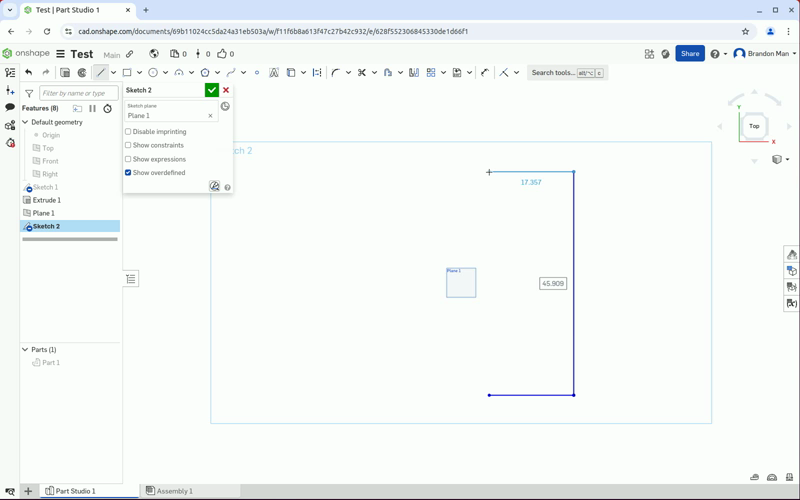
key_down(shift)
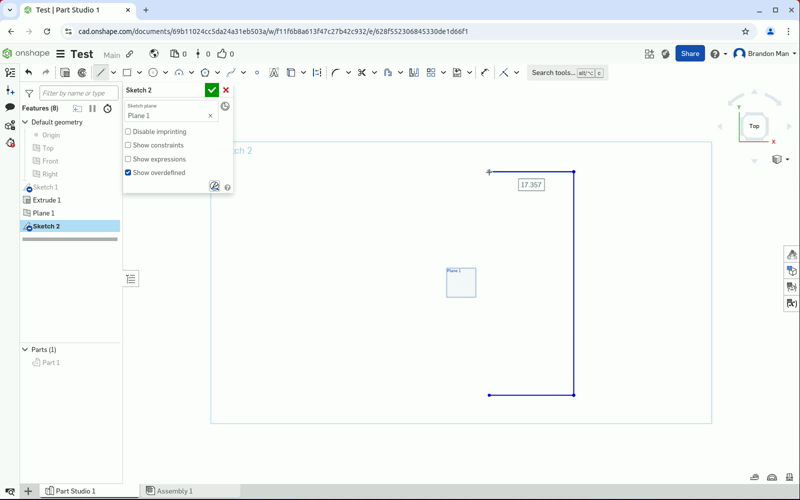
mouse_move(489, 395)
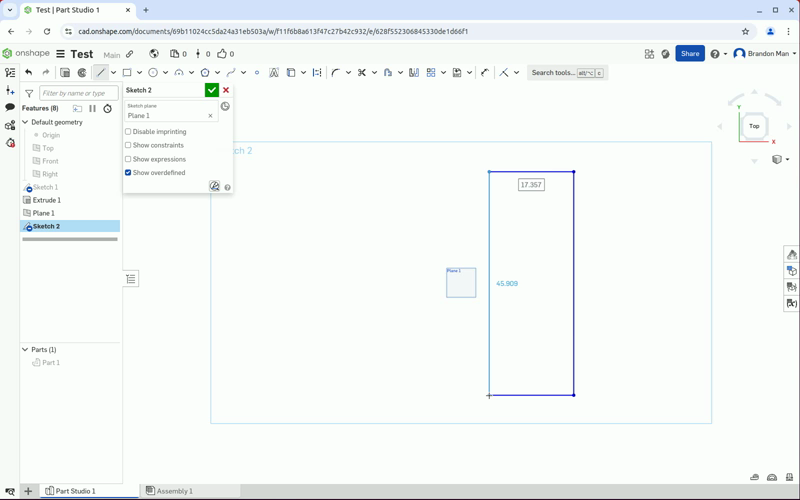
key_up(shift)
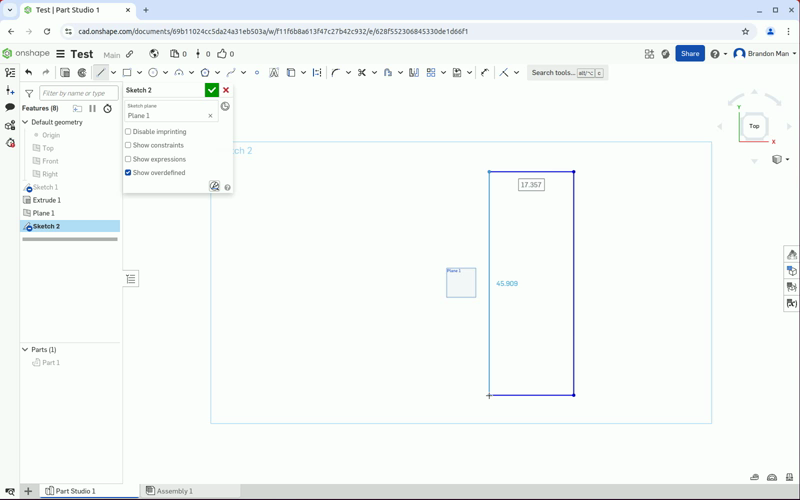
click(489, 395)
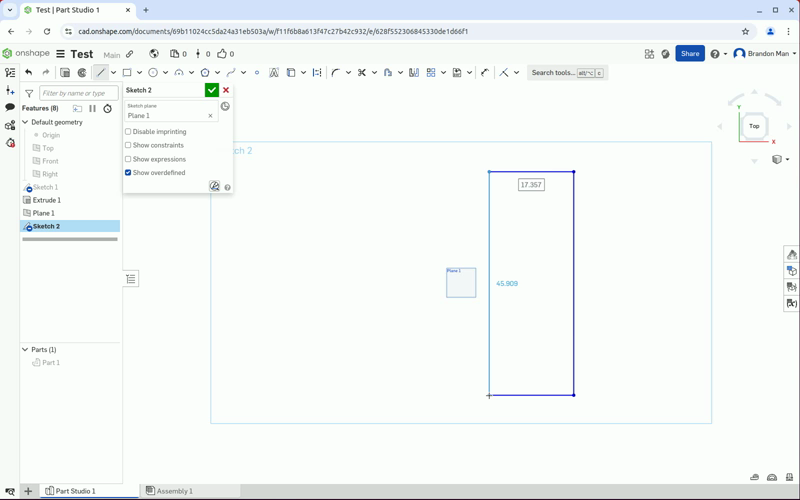
key(esc)
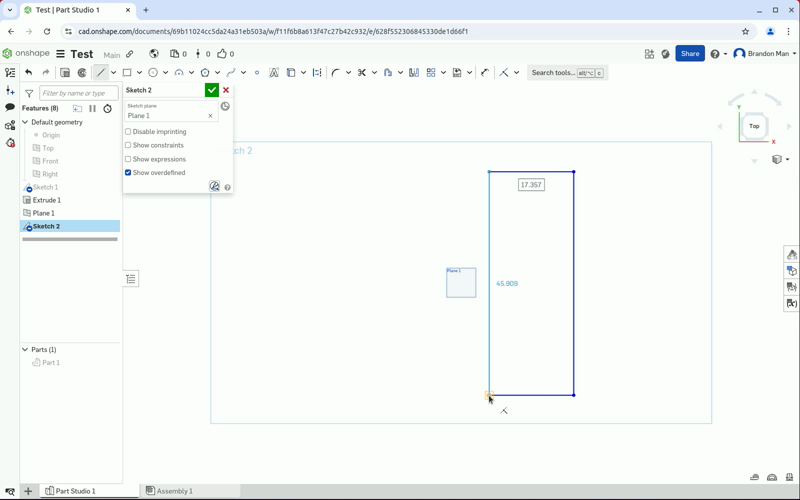
mouse_move(559, 320)
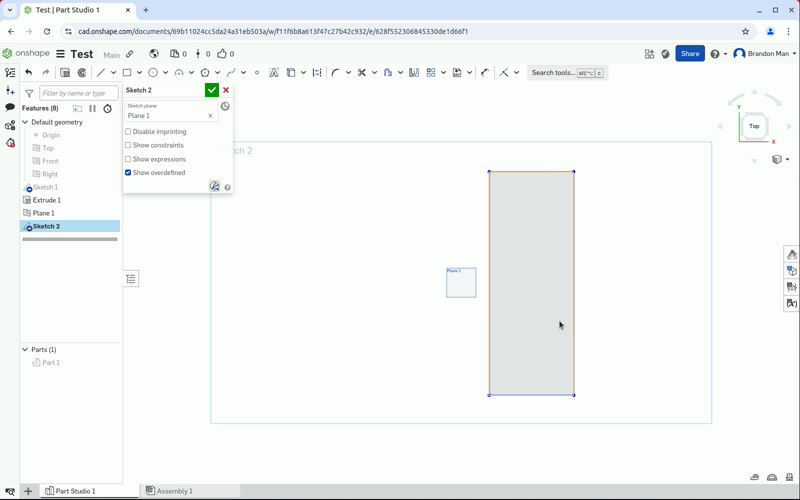
click(559, 320)
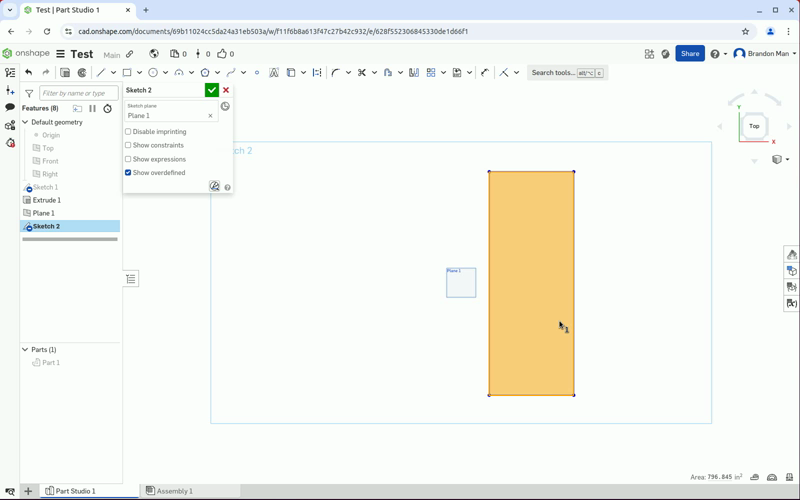
mouse_move(73, 352)
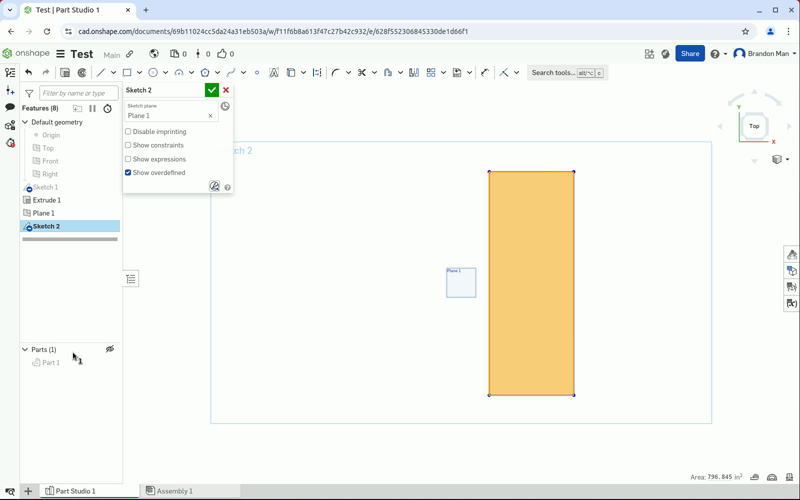
key(shift+y)
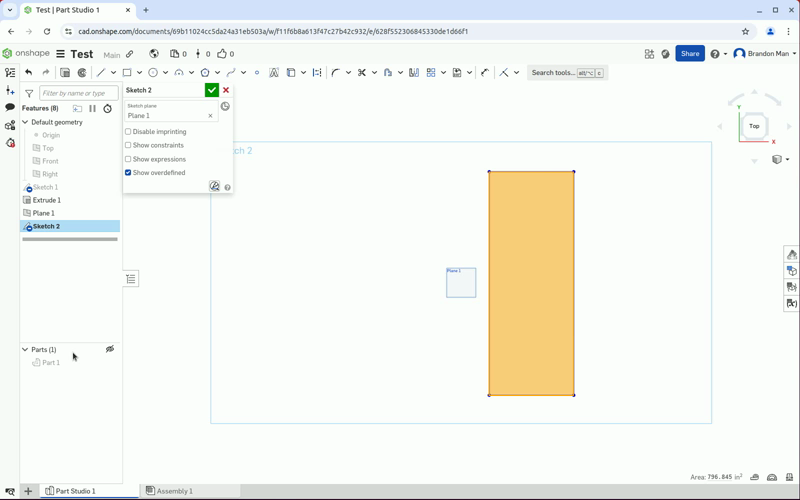
key(shift+e)
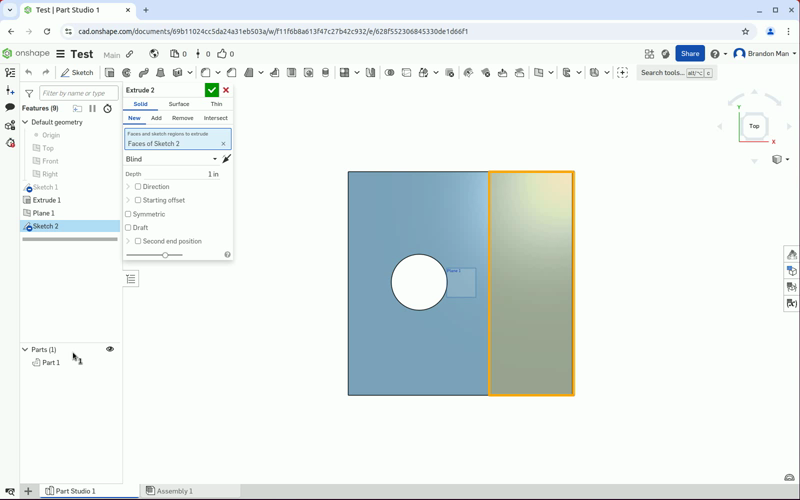
mouse_move(143, 106)
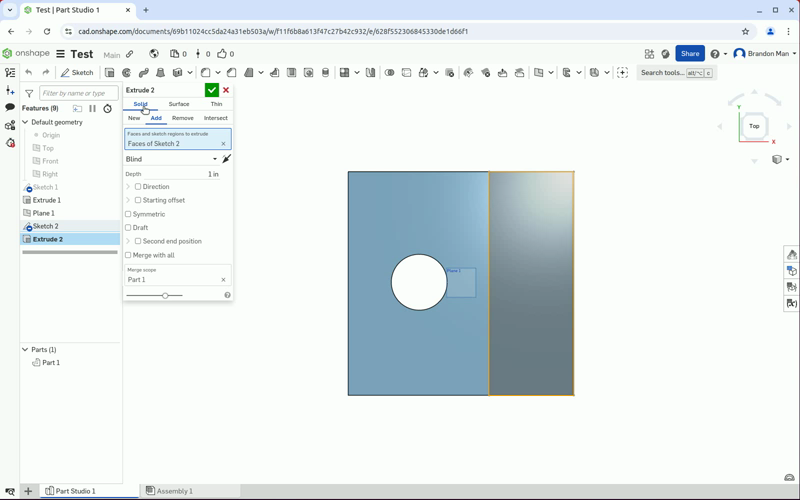
click(143, 106)
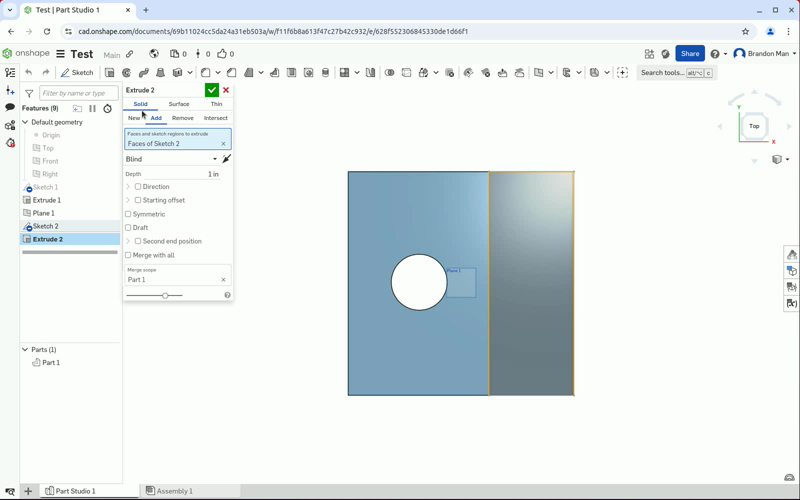
mouse_move(137, 120)
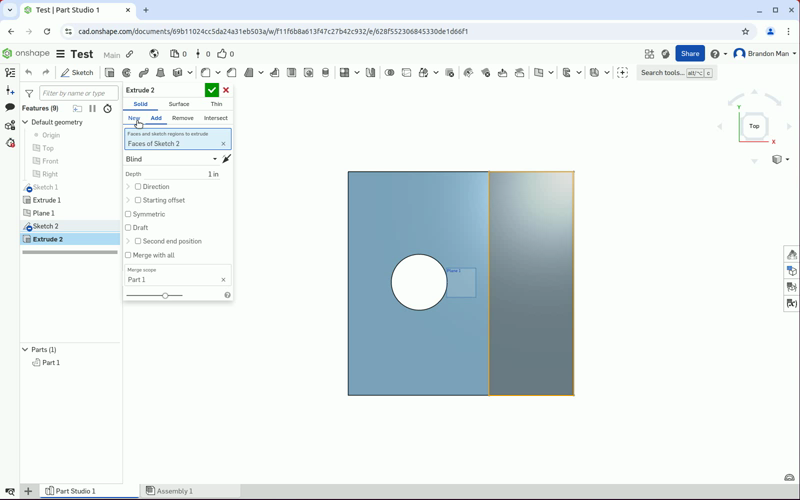
click(137, 120)
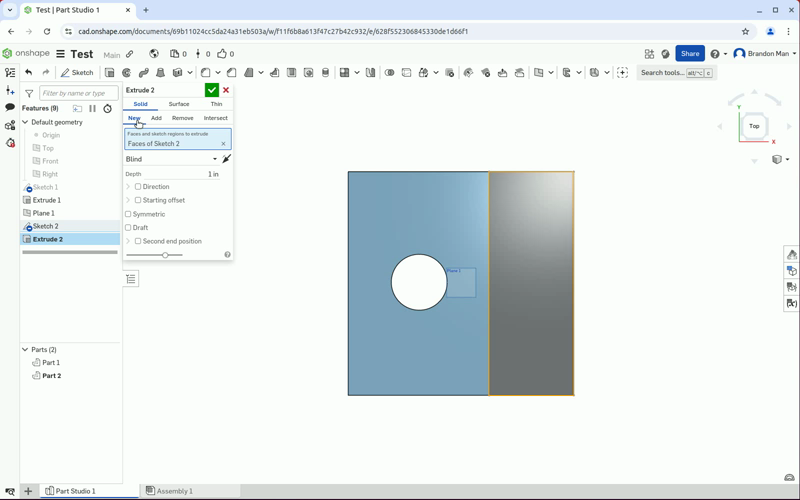
key(tab, 4)
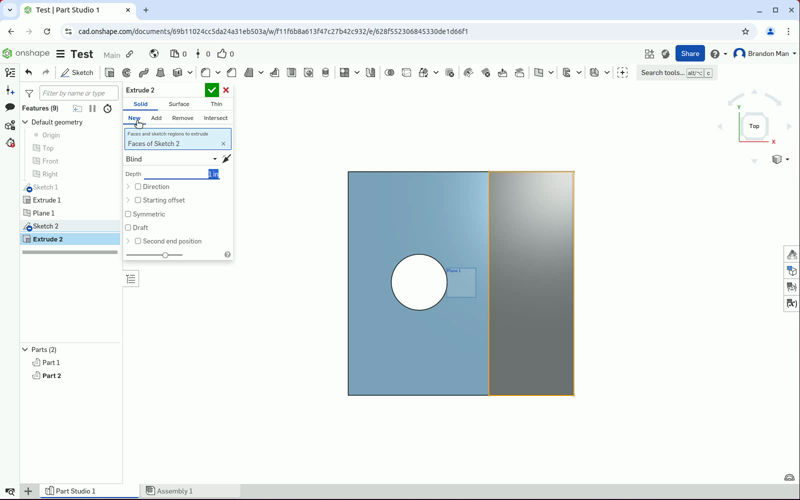
text(11.554)
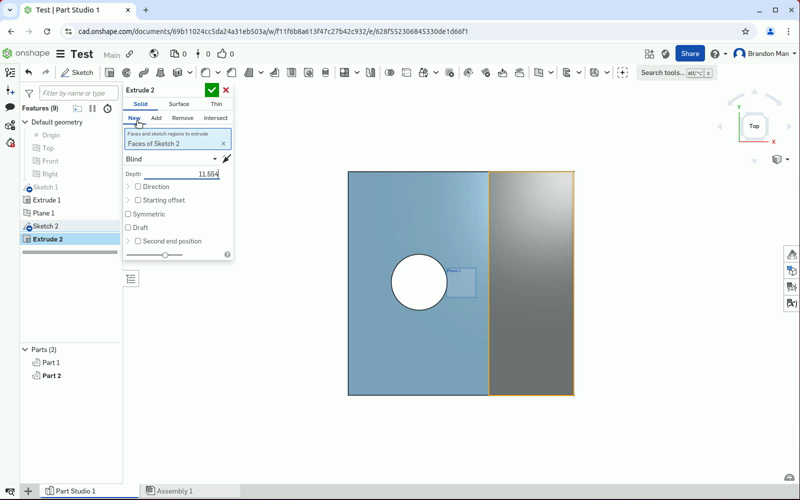
key(enter)
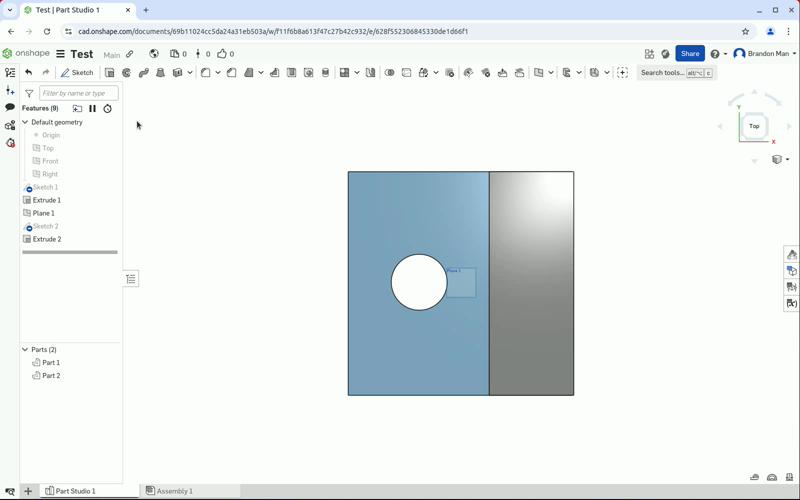
key(shift+h)
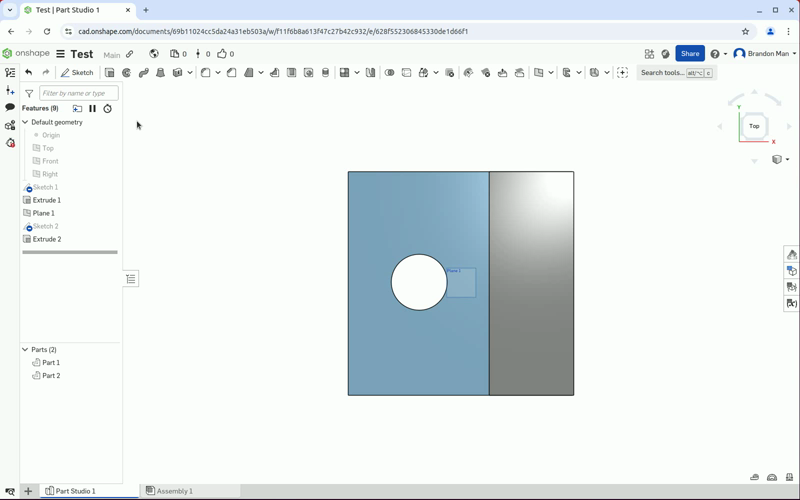
key(shift+h)
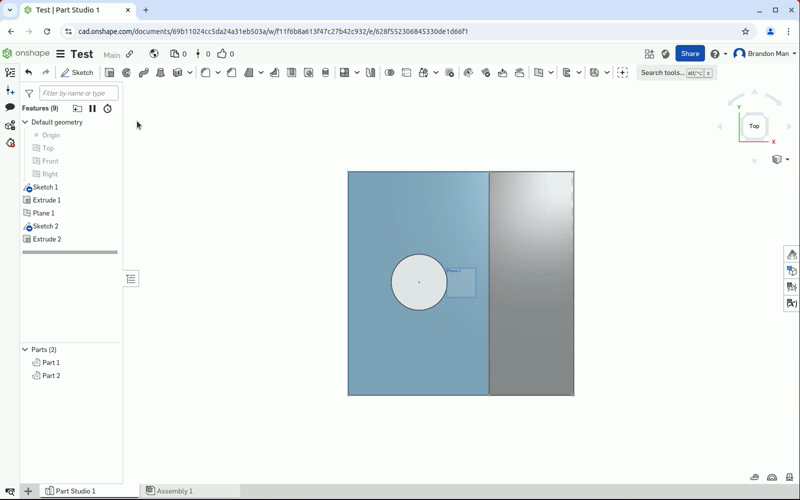
key(shift+7)
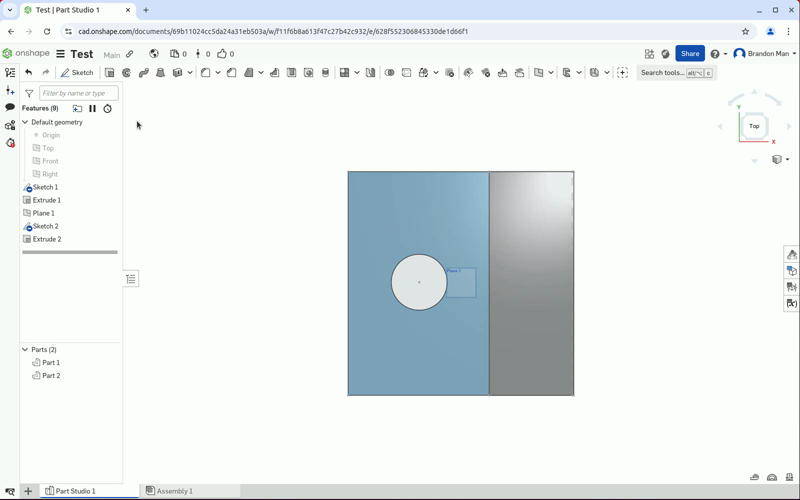
key(up, 3)
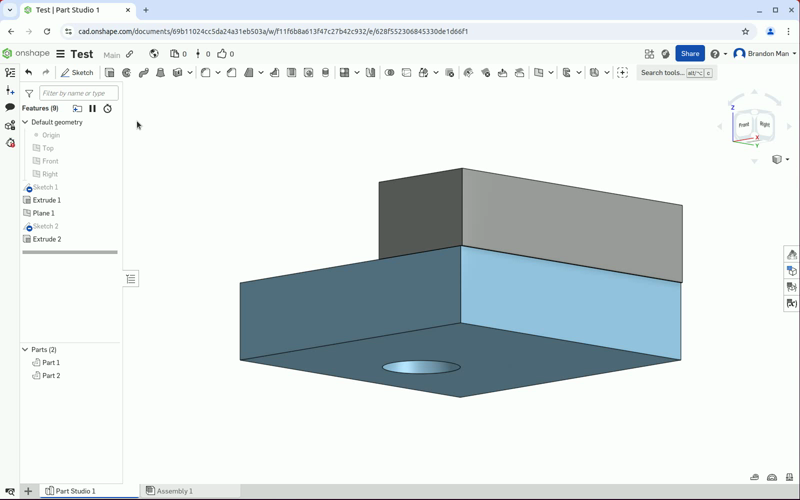
key(left, 3)
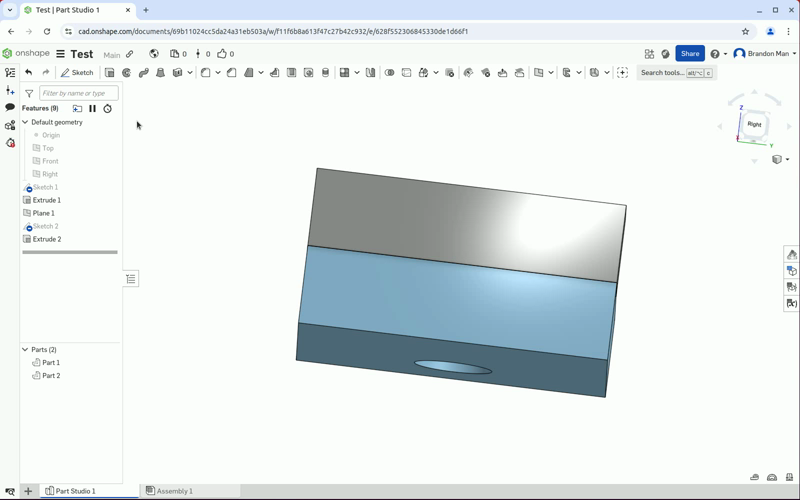
key(right, 3)
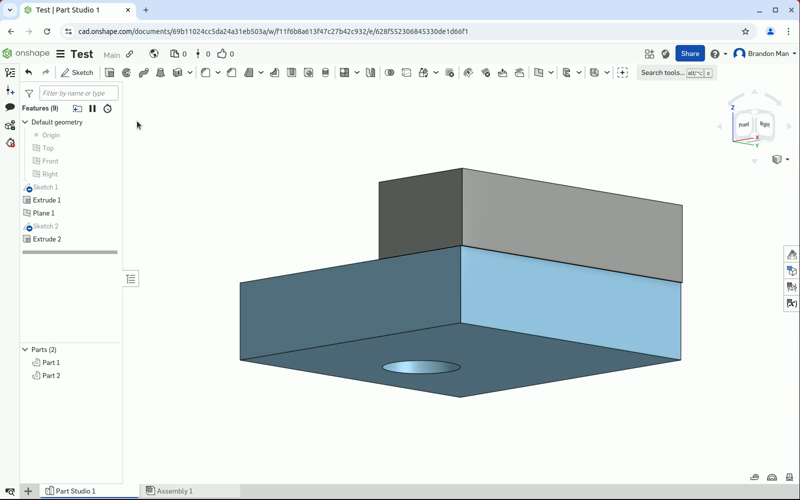
key(down, 3)
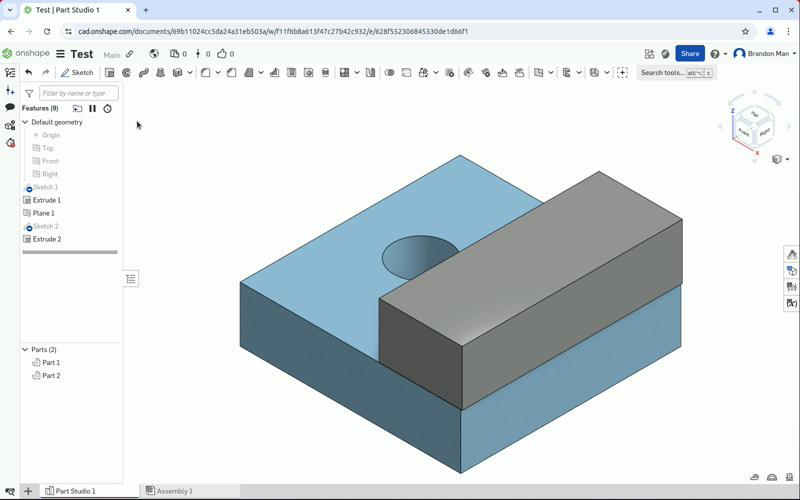
mouse_move(73, 189)
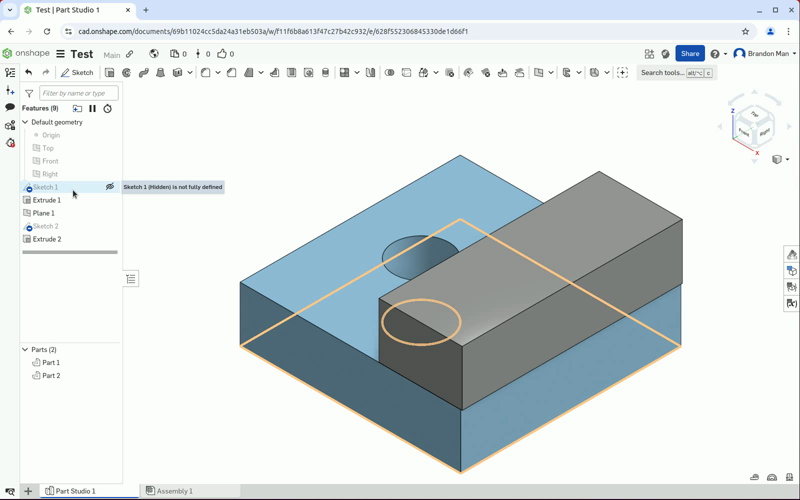
click(73, 189)